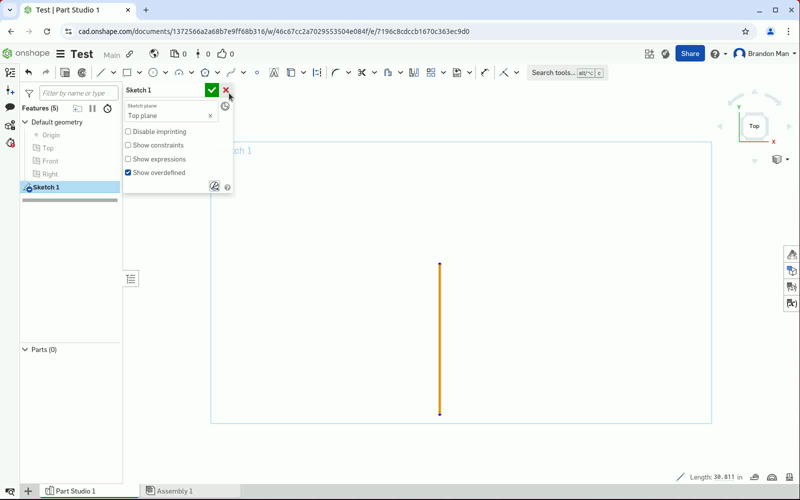
key(shift+h)
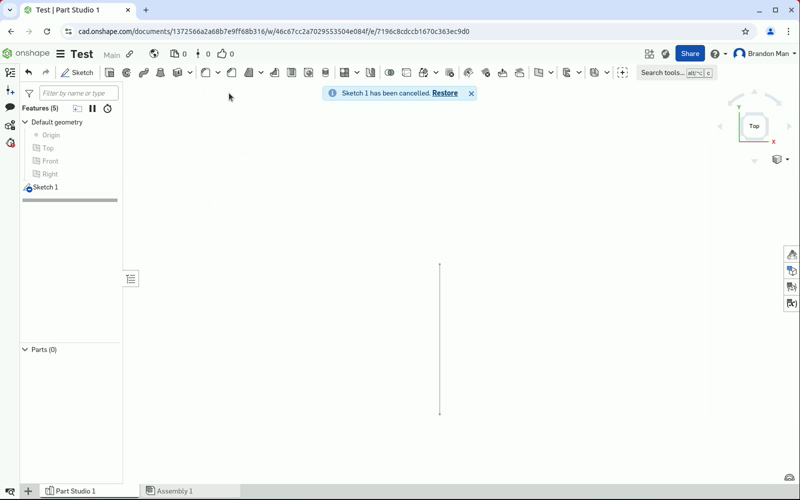
mouse_move(73, 352)
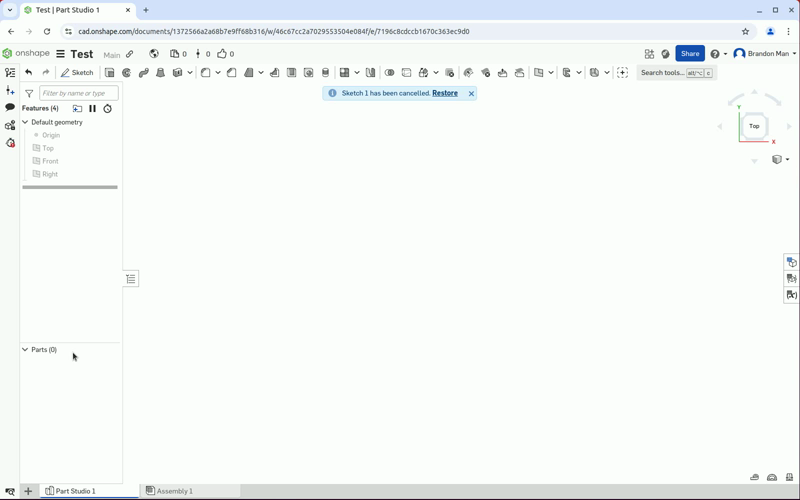
key(y)
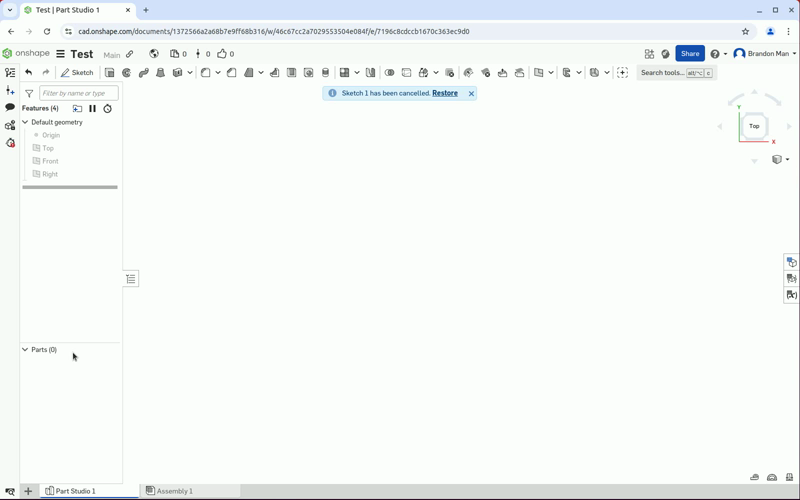
key(shift+p)
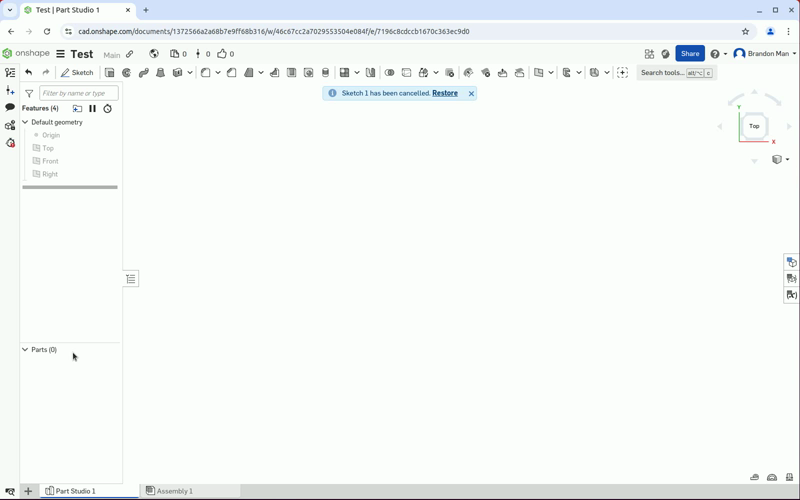
key(space)
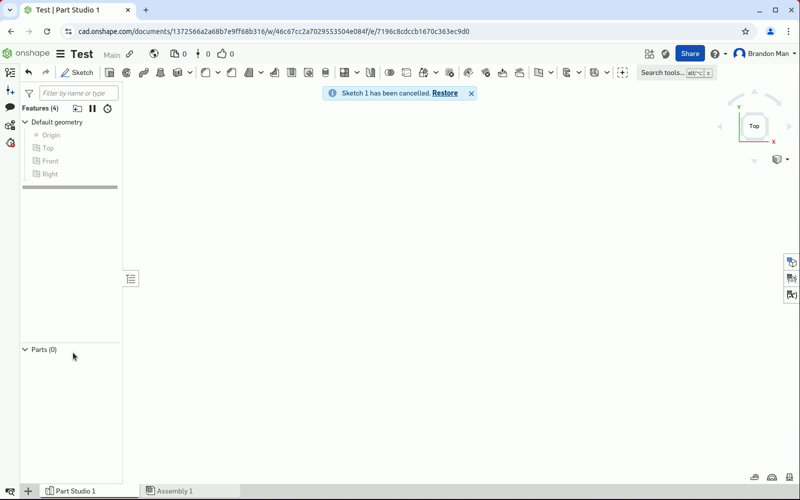
key_down(shift)
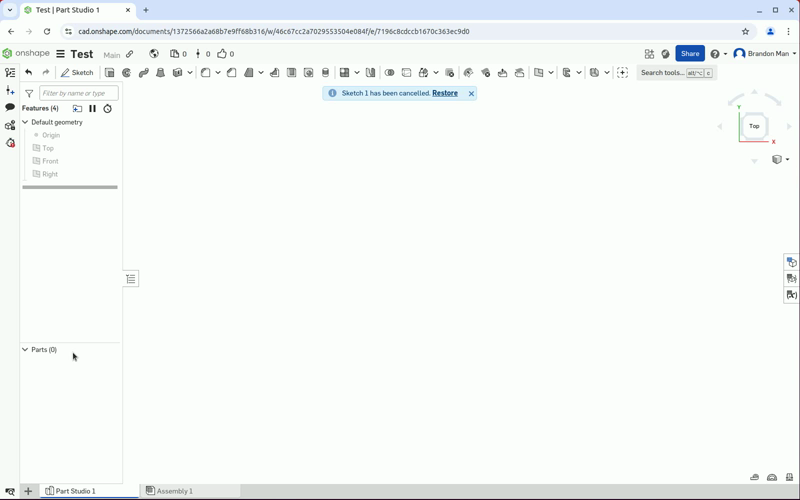
key(up)
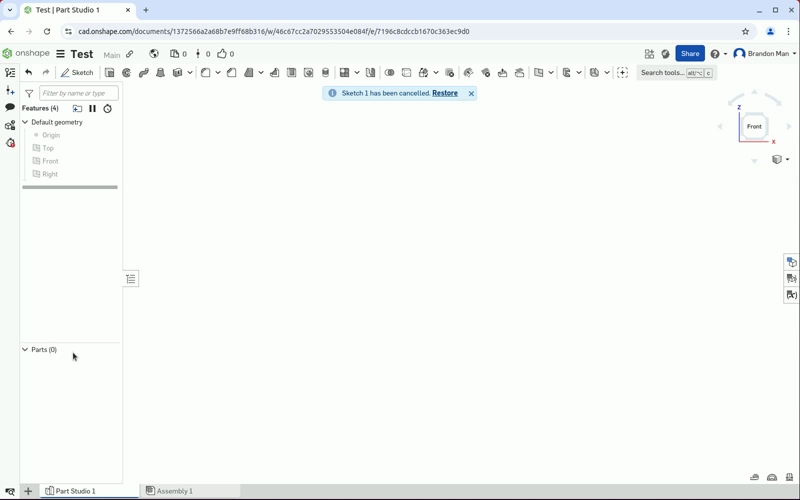
key_up(shift)
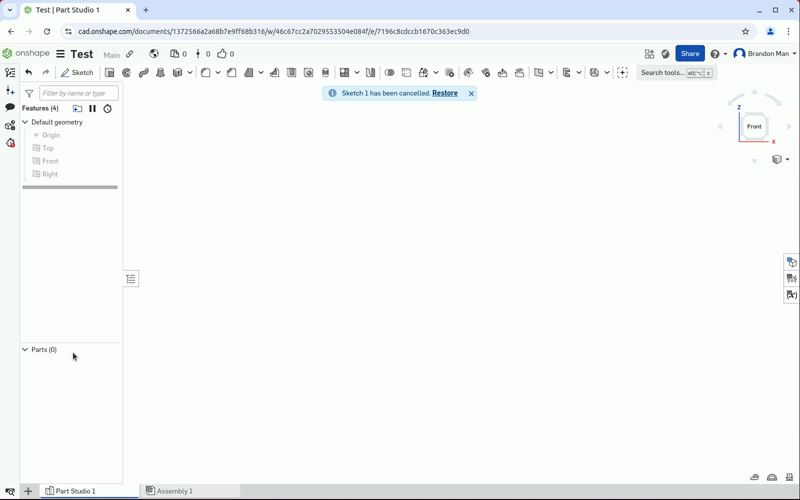
mouse_move(73, 352)
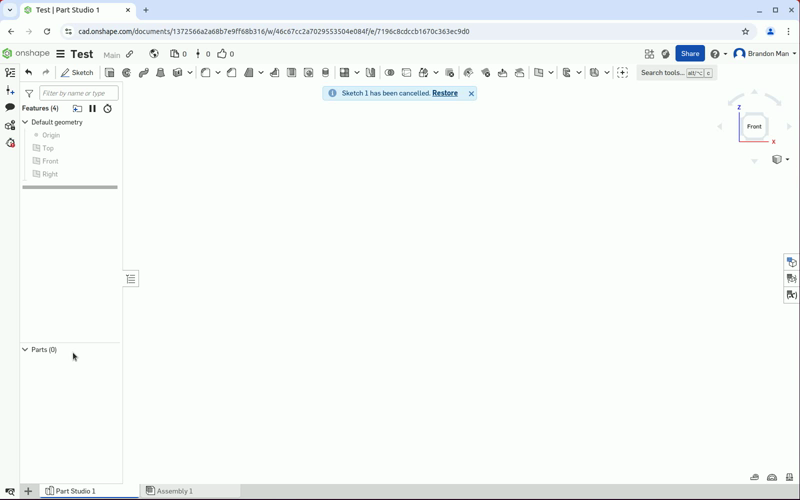
key(shift+y)
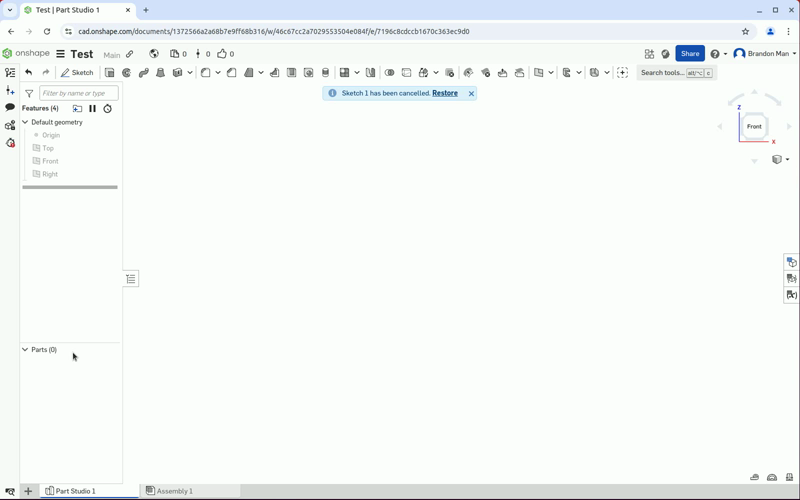
key(shift+s)
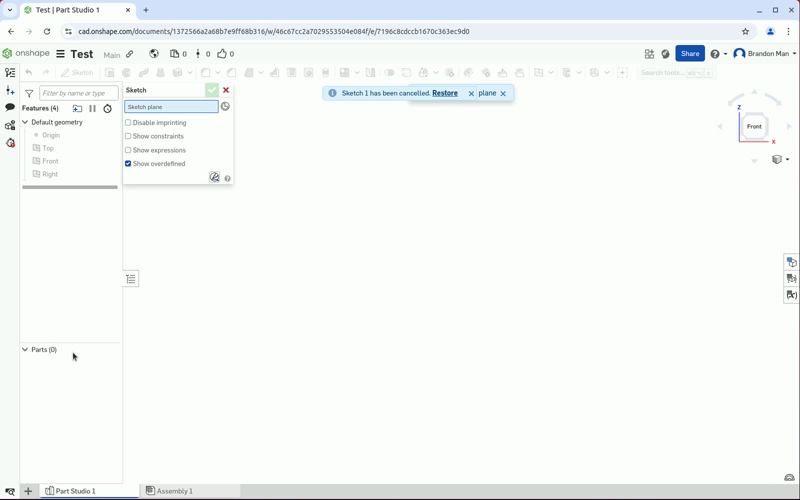
mouse_move(73, 163)
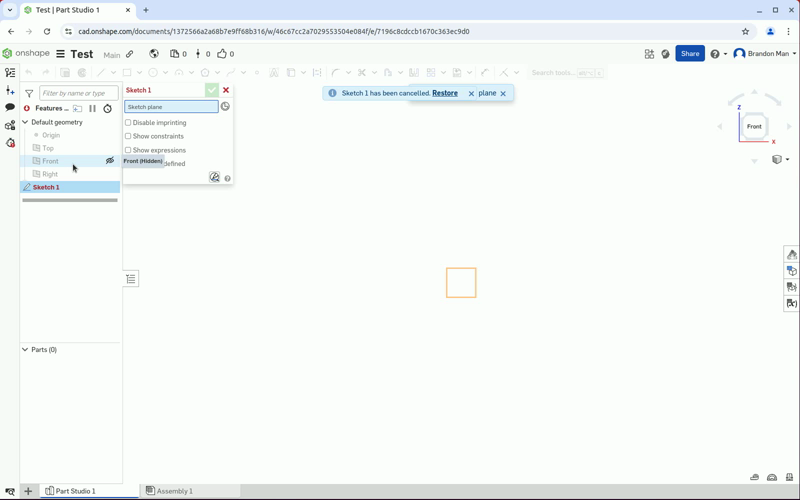
click(73, 163)
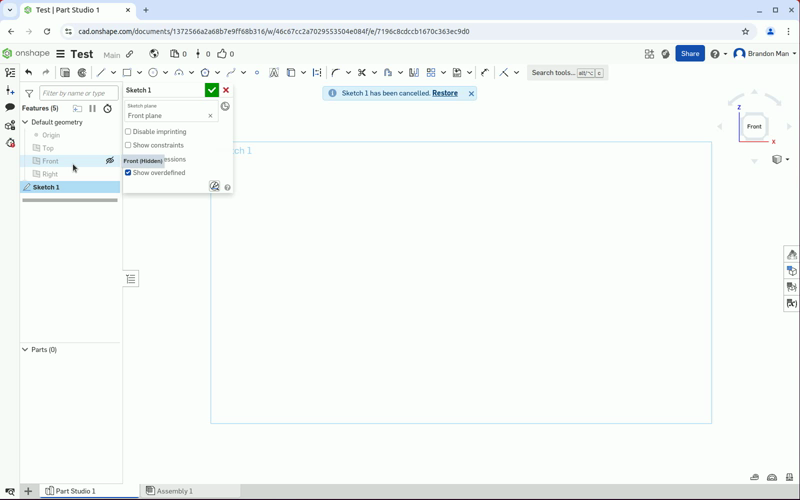
mouse_move(73, 352)
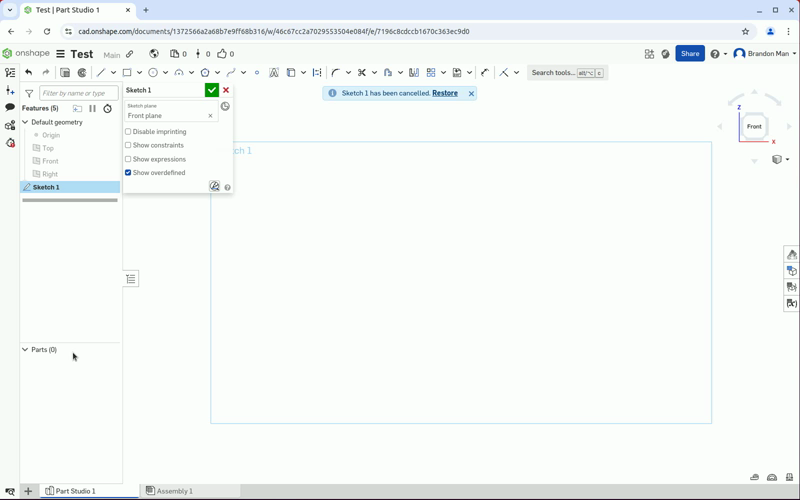
key(y)
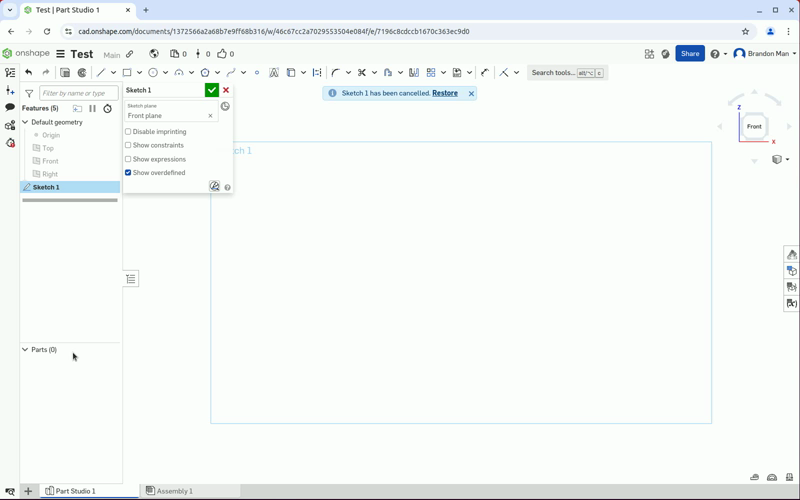
key(l)
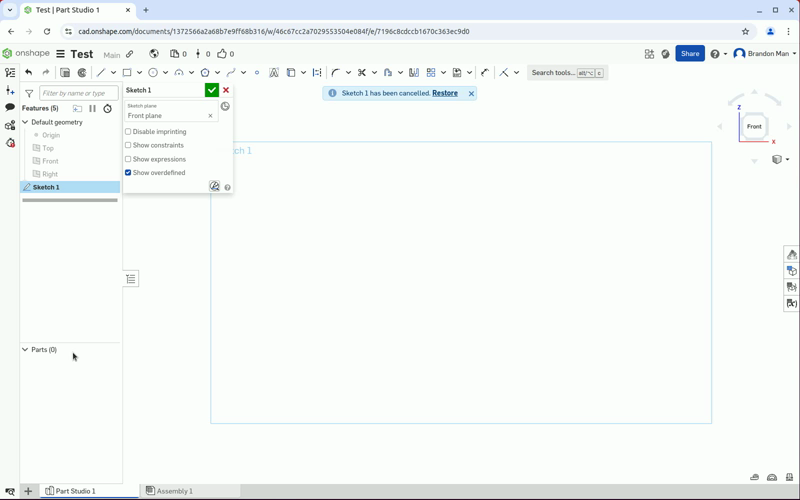
key_down(shift)
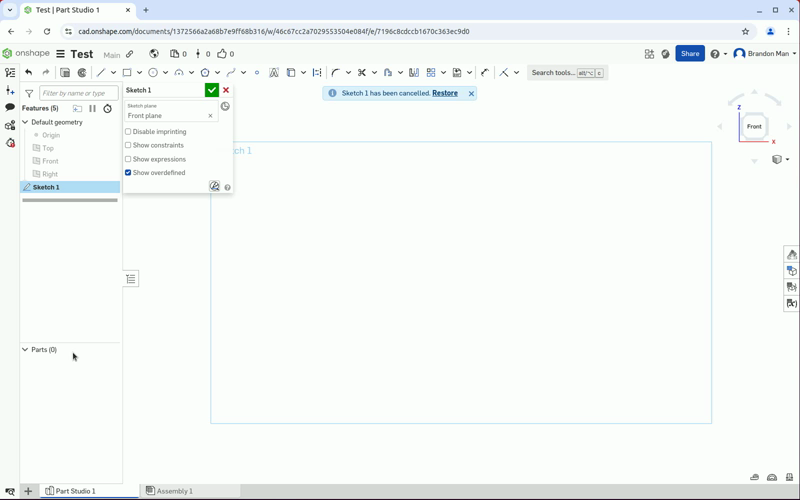
mouse_move(378, 311)
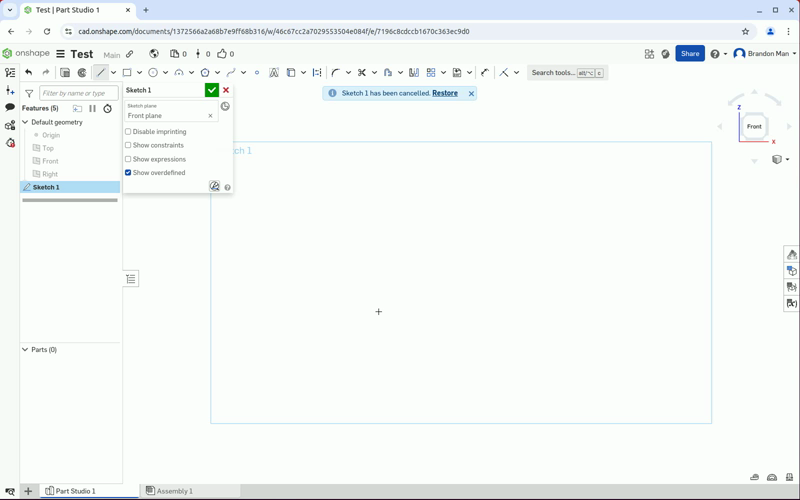
click(378, 311)
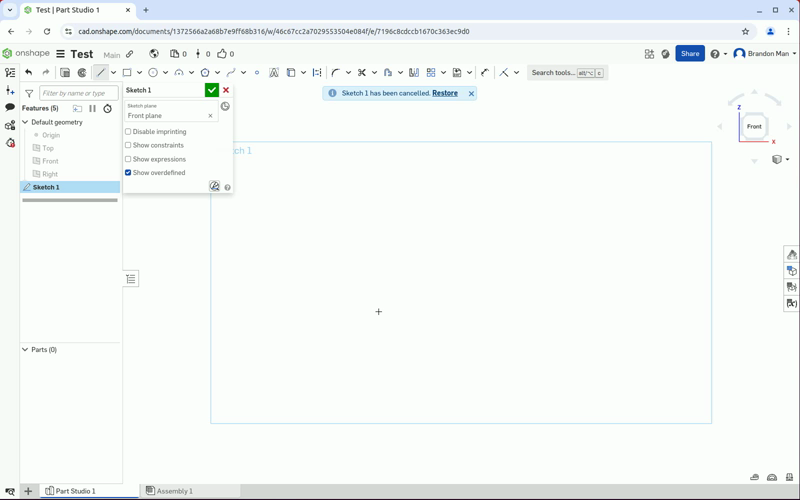
key_up(shift)
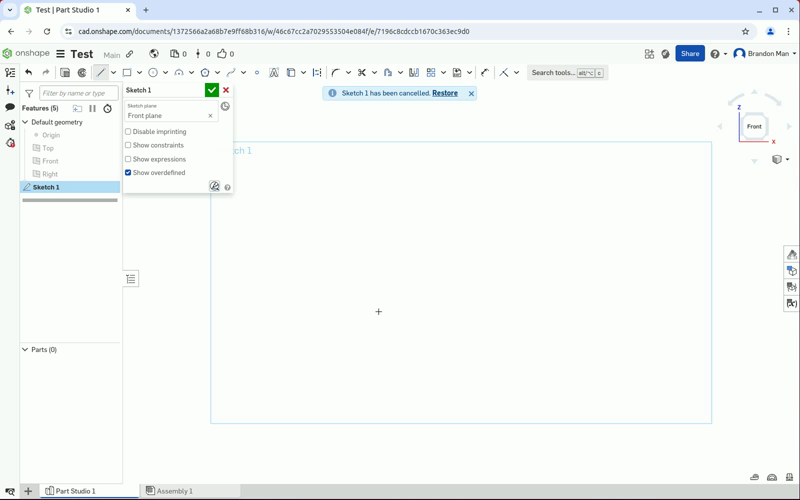
key_down(shift)
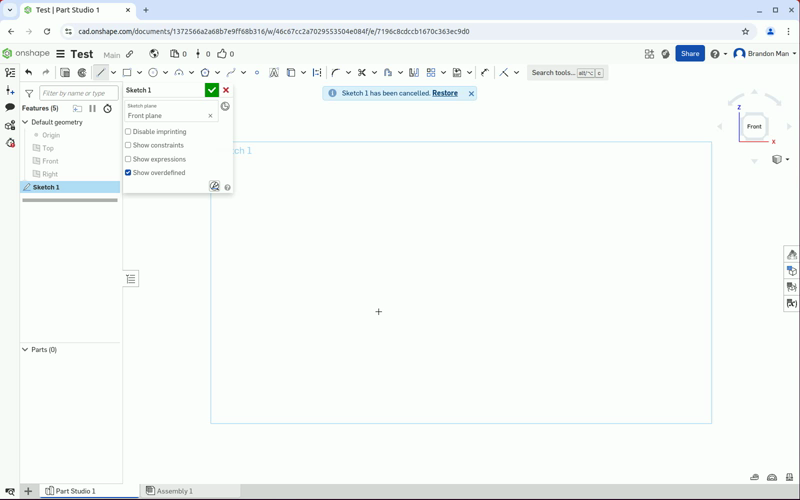
mouse_move(465, 311)
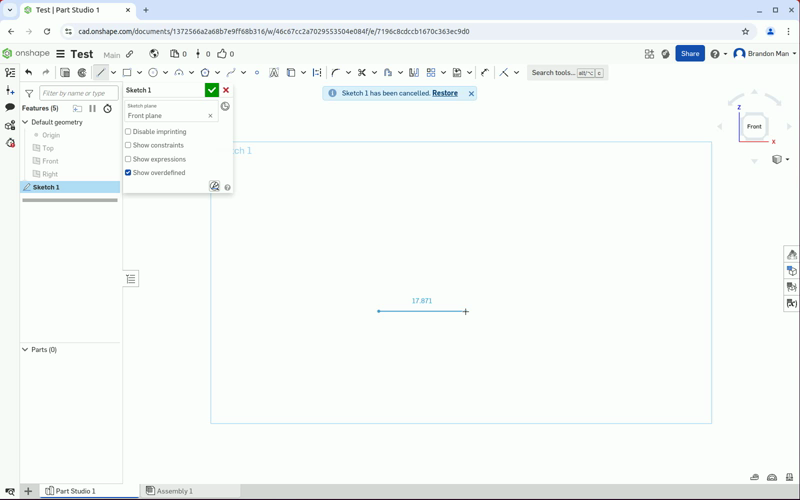
click(465, 311)
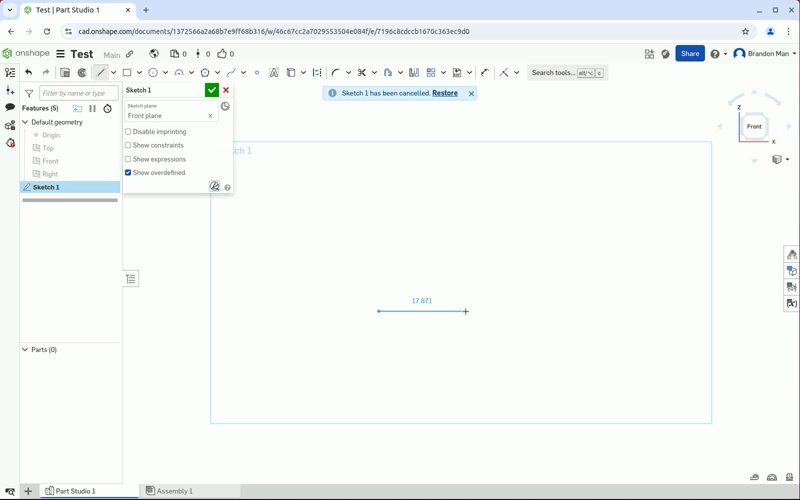
key_up(shift)
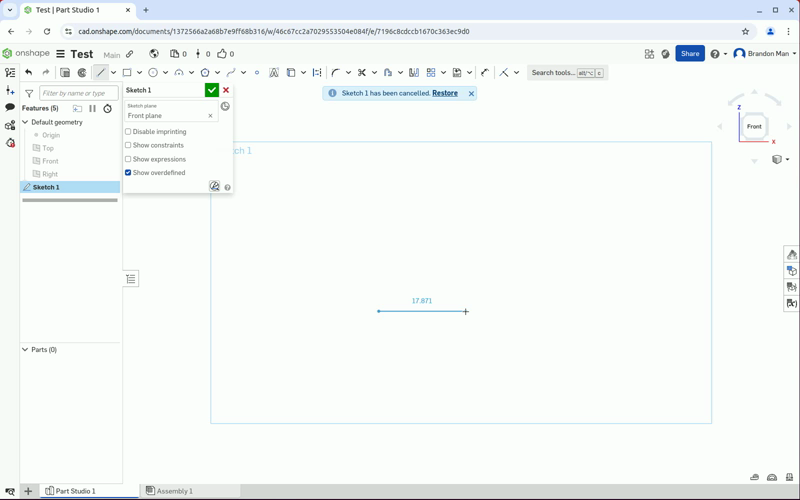
key_down(shift)
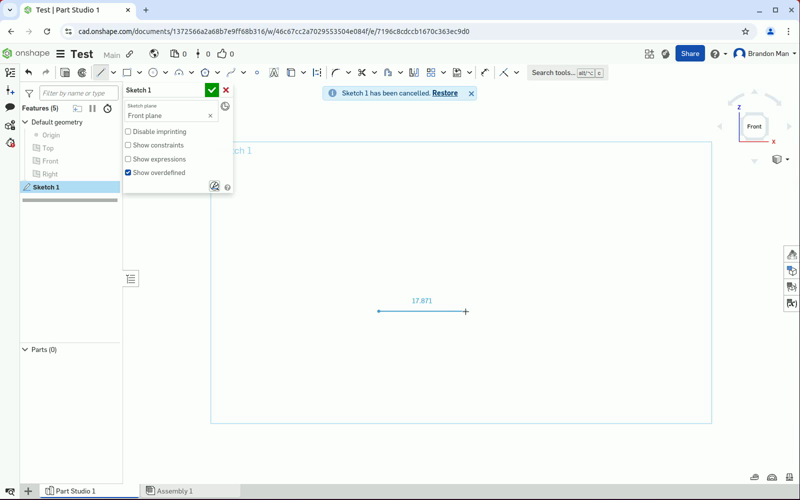
mouse_move(465, 232)
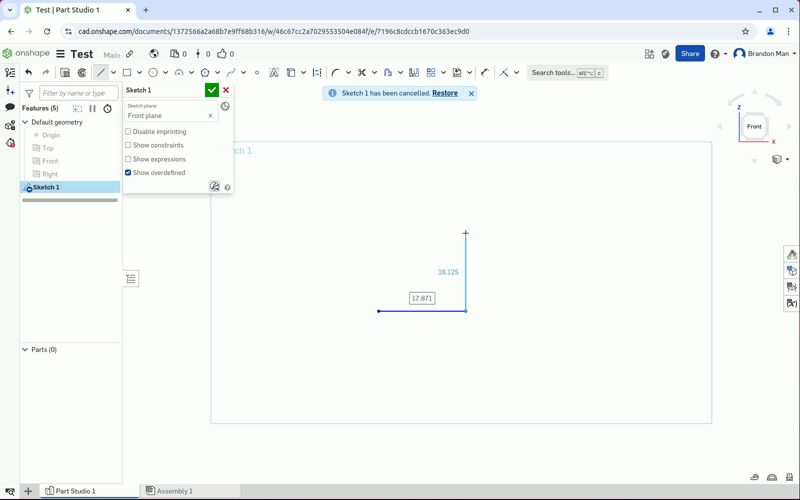
click(465, 232)
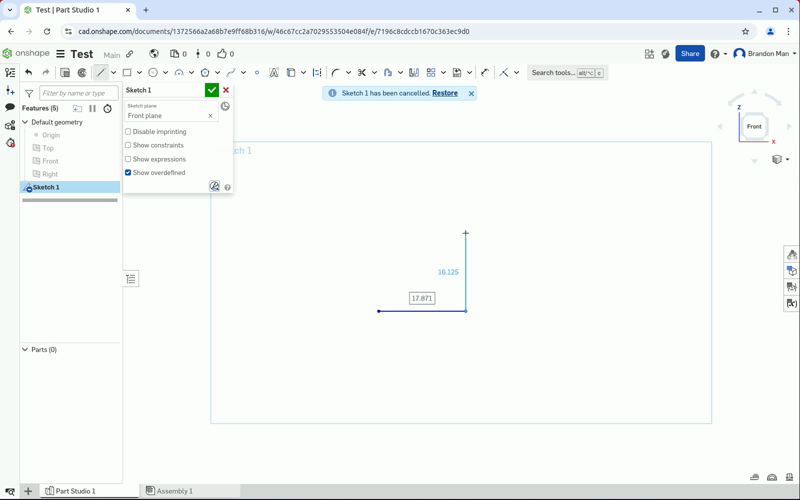
key_up(shift)
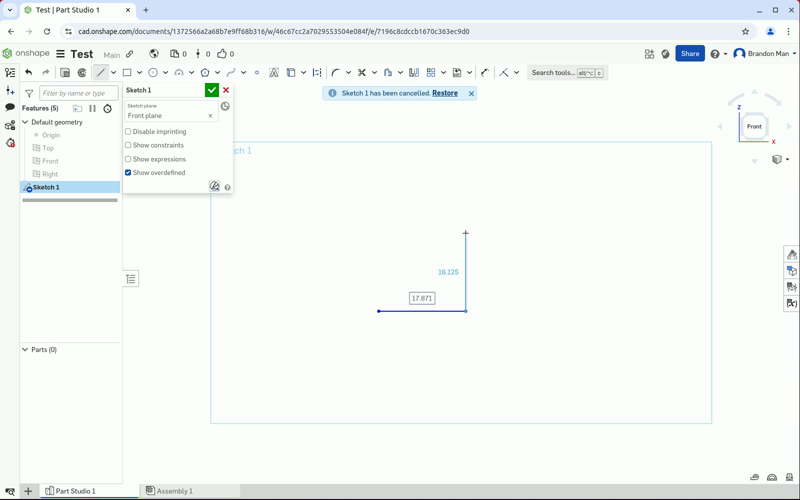
key_down(shift)
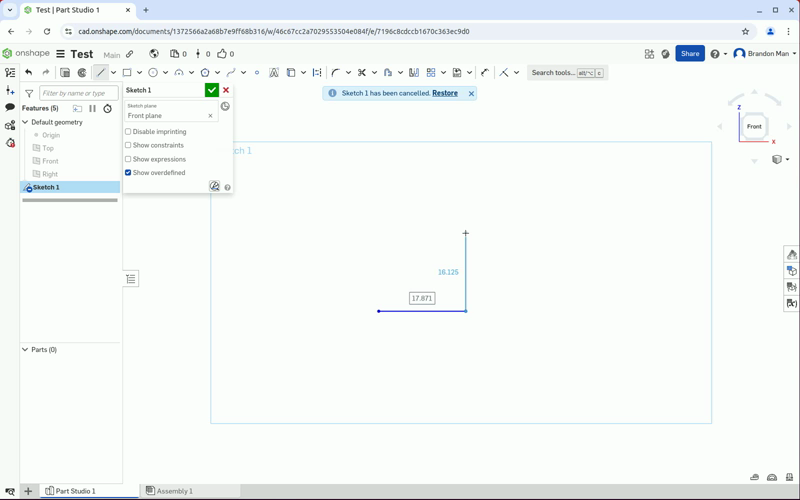
mouse_move(378, 232)
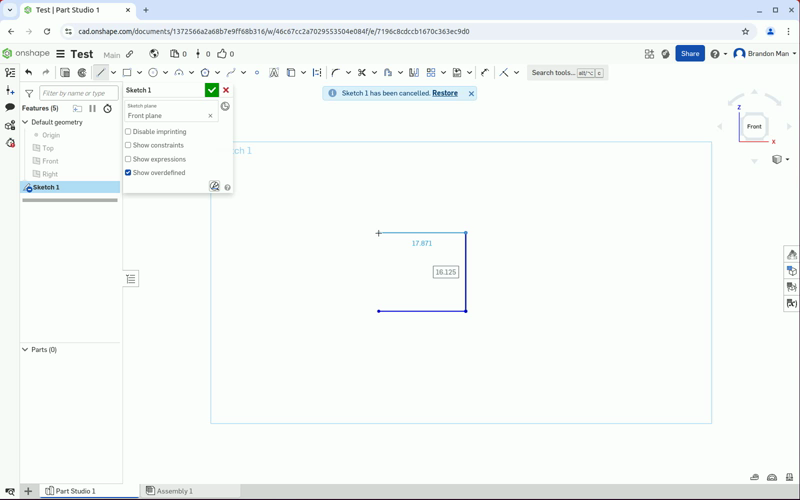
click(378, 232)
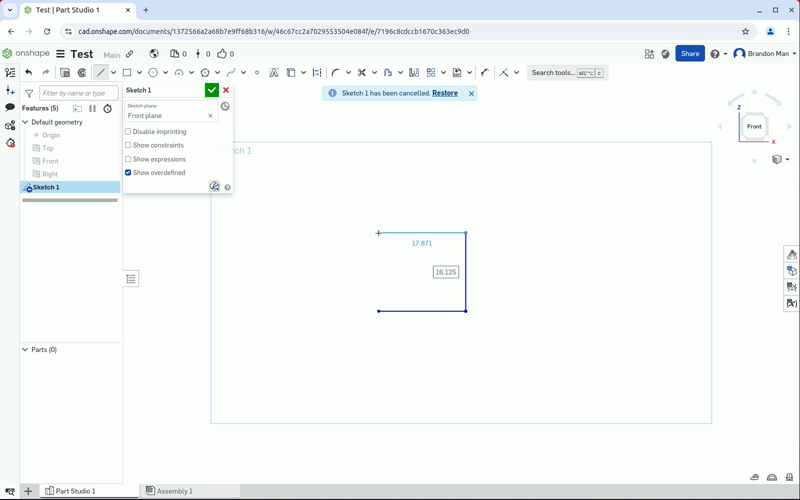
key_up(shift)
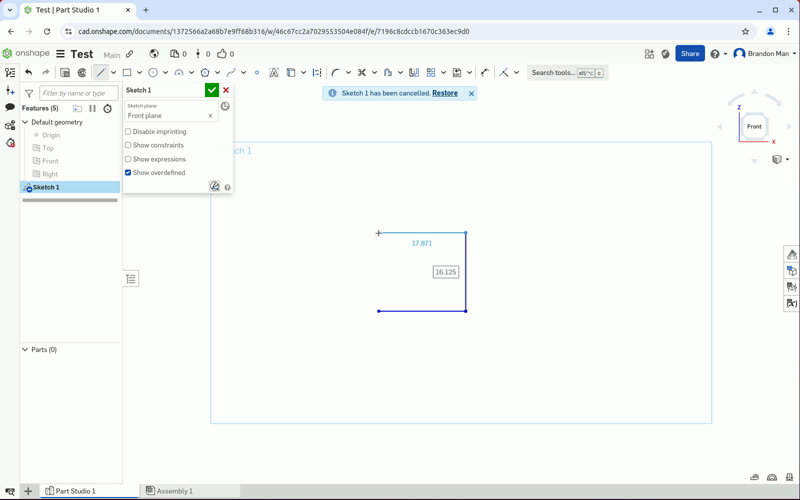
key_down(shift)
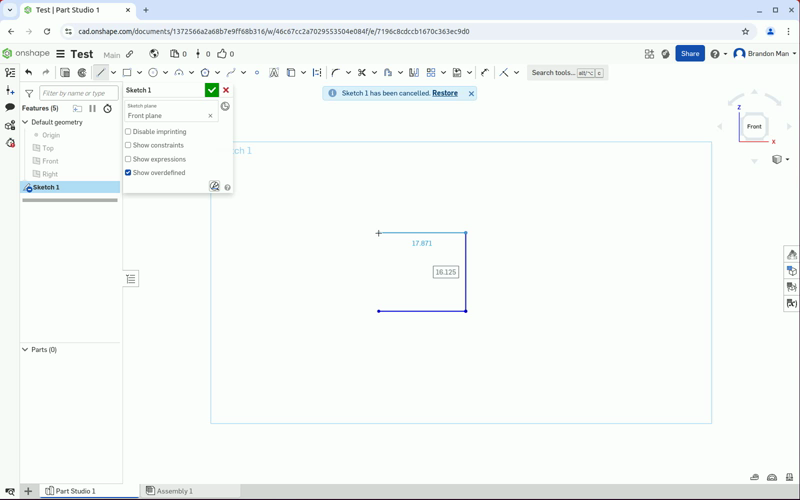
mouse_move(378, 311)
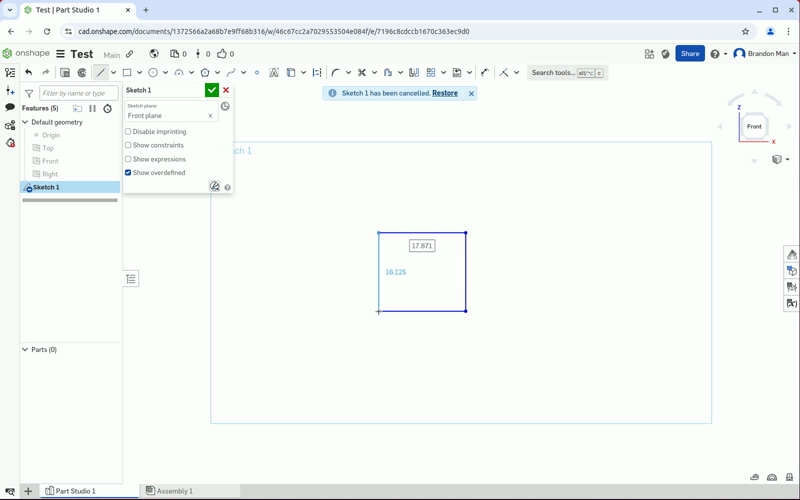
key_up(shift)
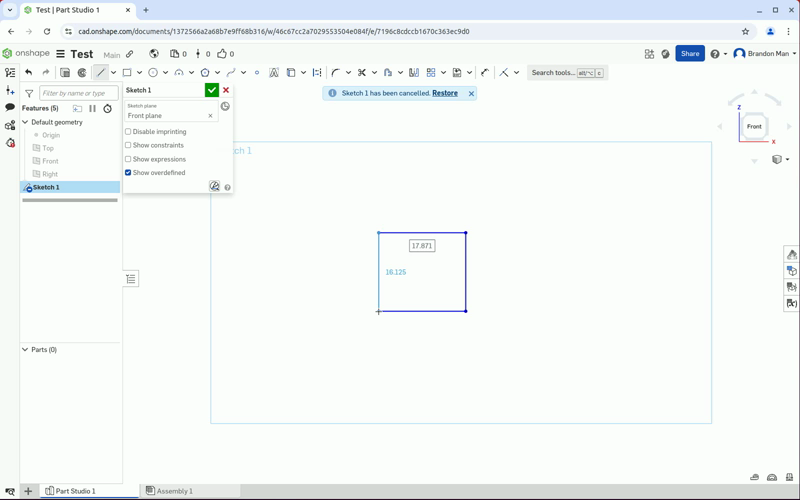
click(378, 311)
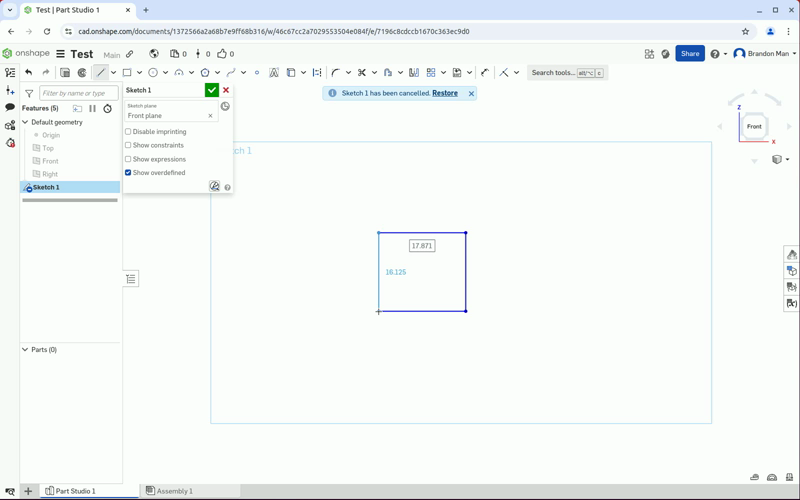
key(esc)
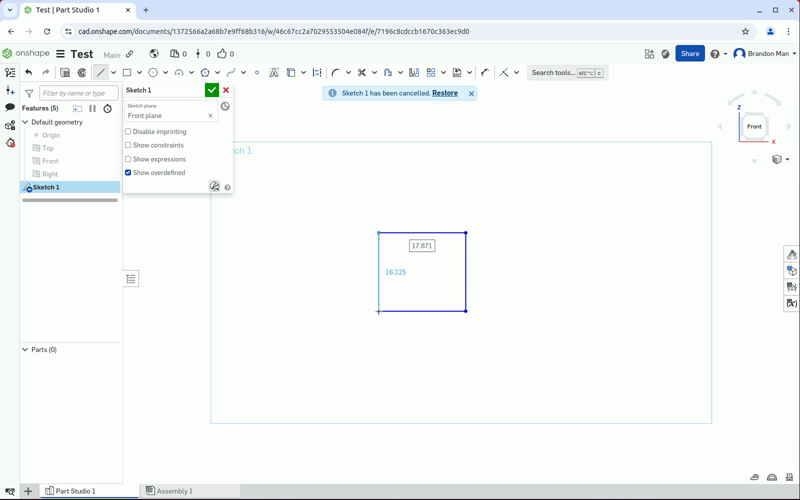
mouse_move(428, 243)
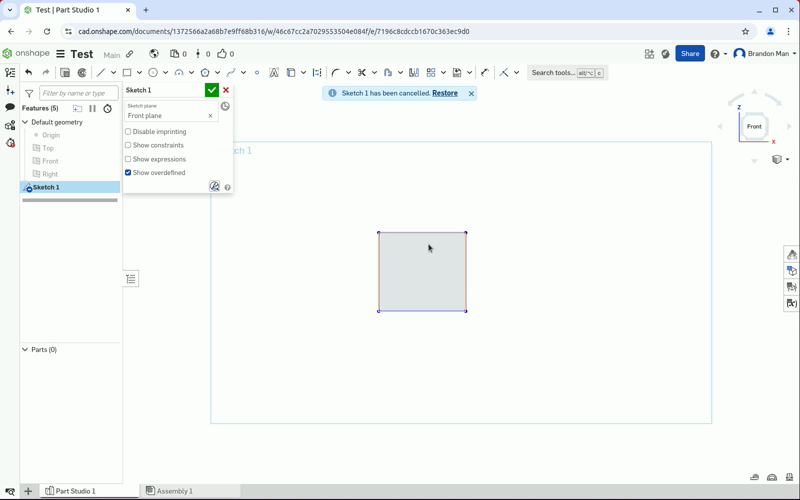
click(428, 243)
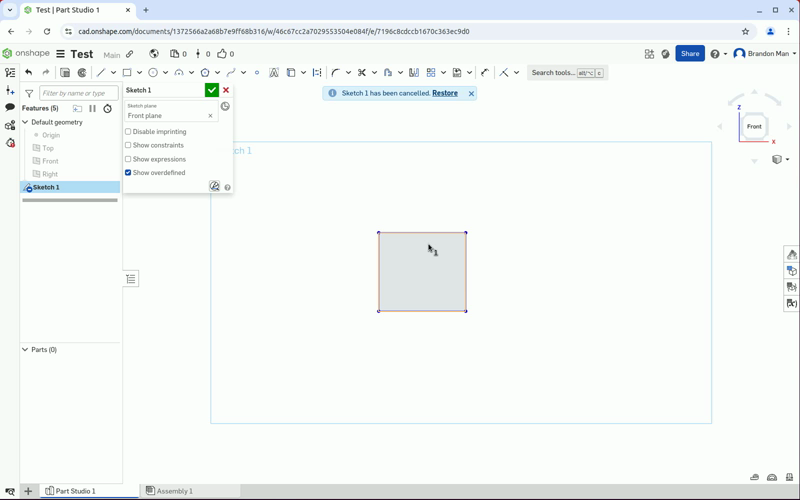
mouse_move(73, 352)
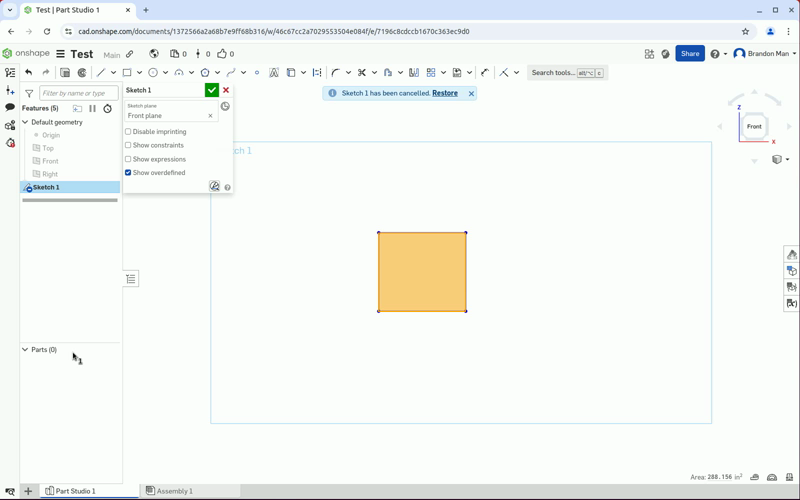
key(shift+y)
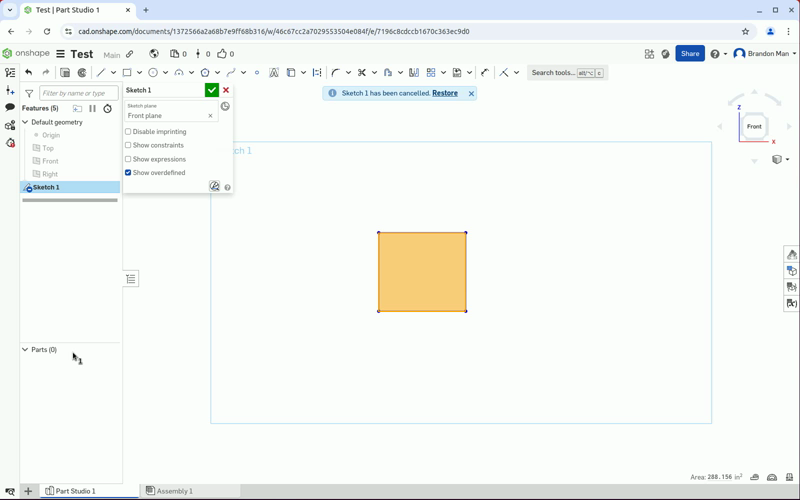
key(shift+e)
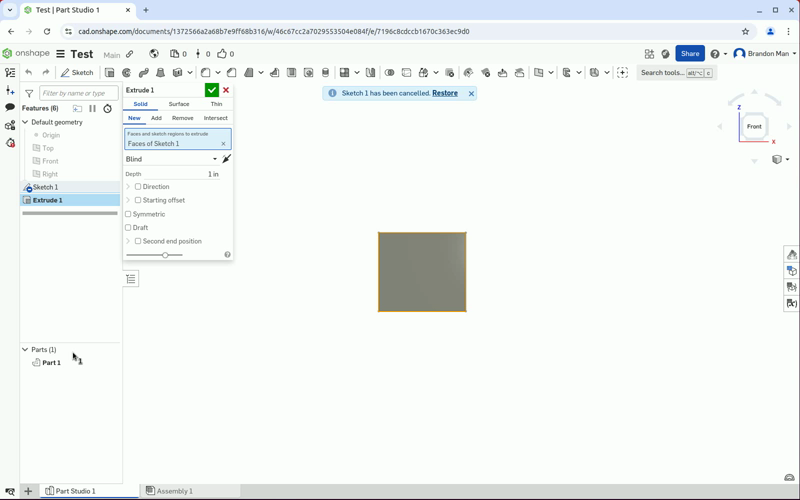
mouse_move(143, 106)
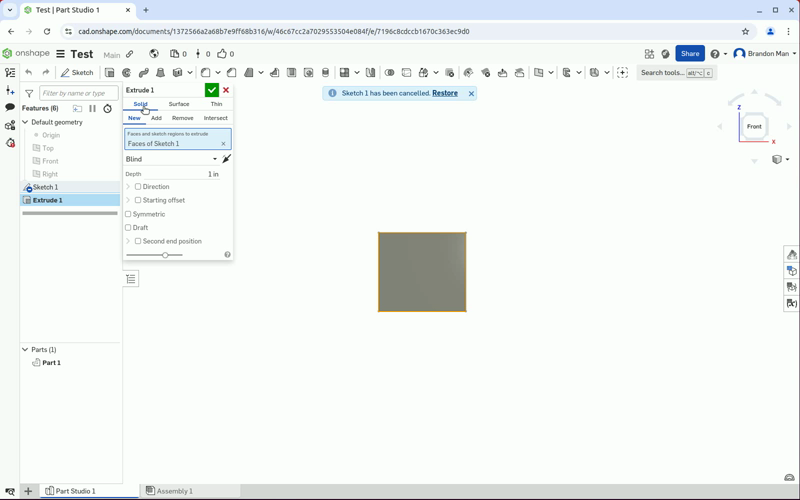
click(143, 106)
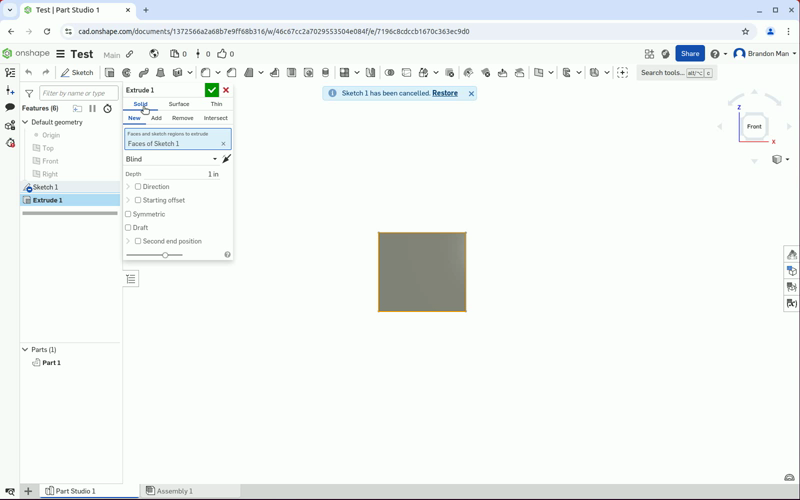
mouse_move(137, 120)
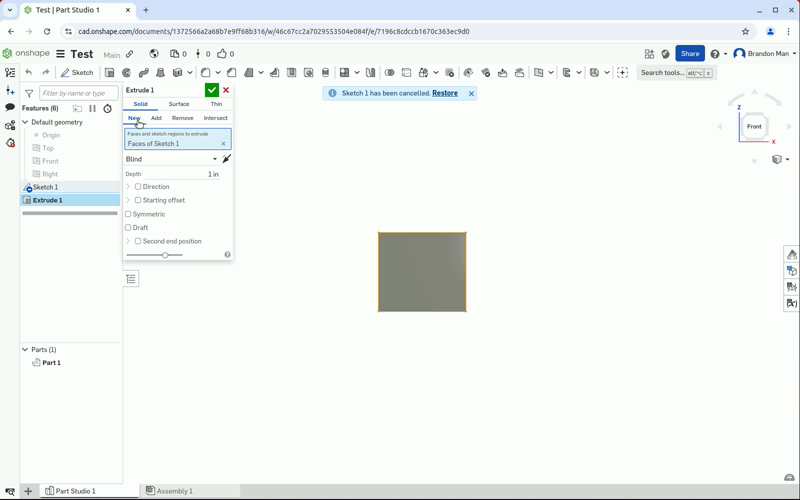
click(137, 120)
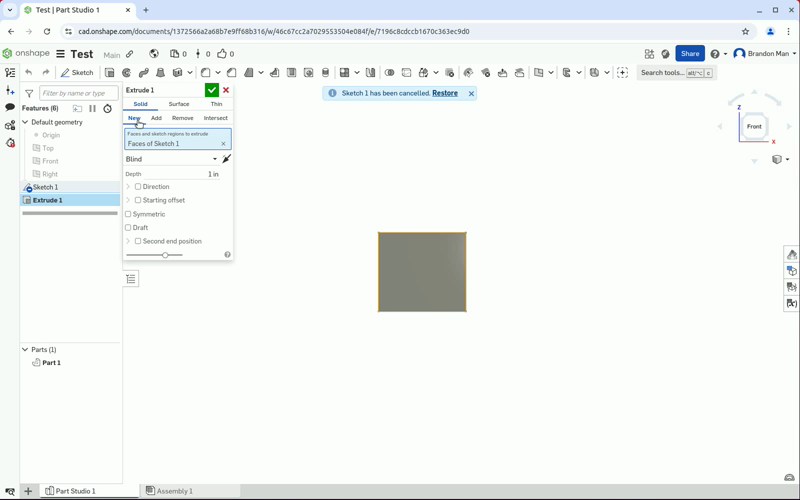
key(tab, 4)
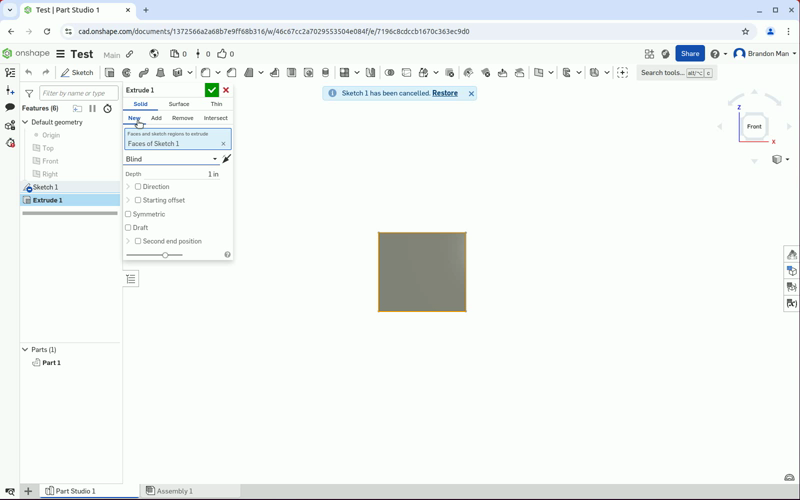
text(13.961)
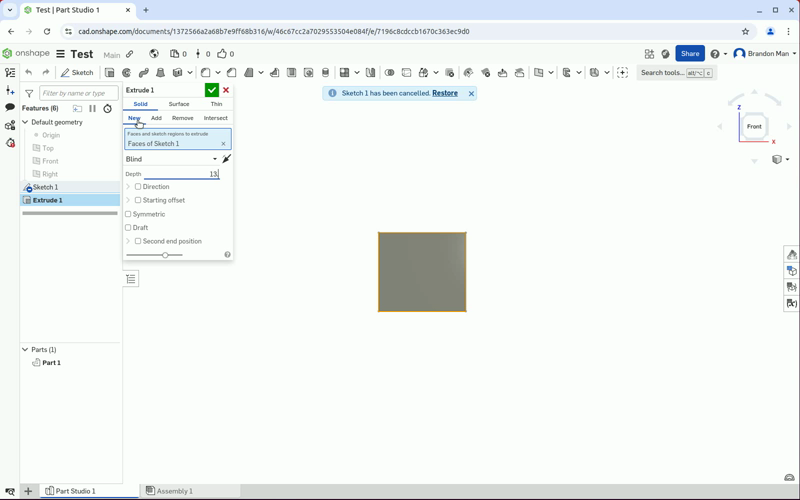
key(enter)
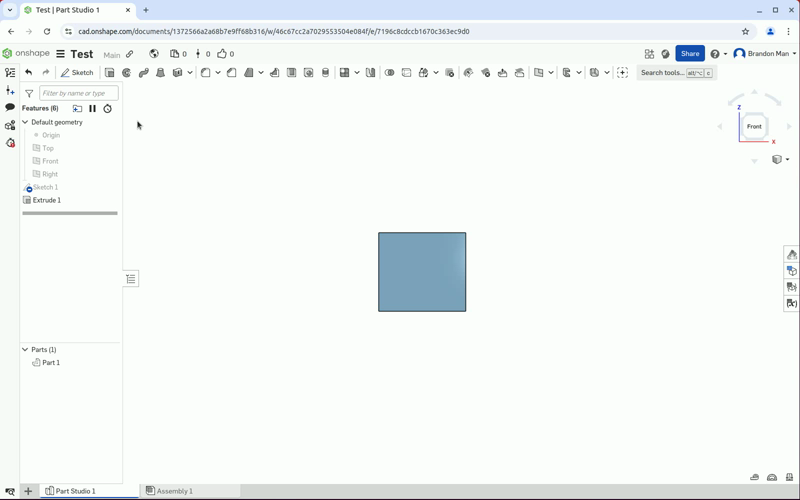
key(shift+h)
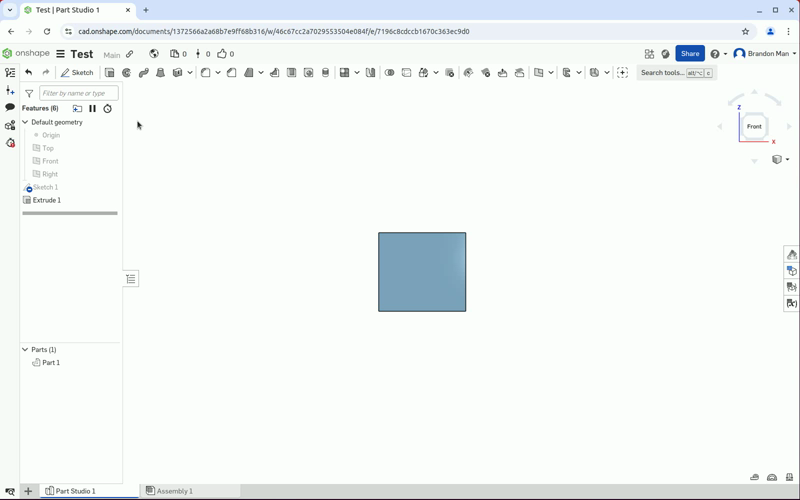
key(shift+h)
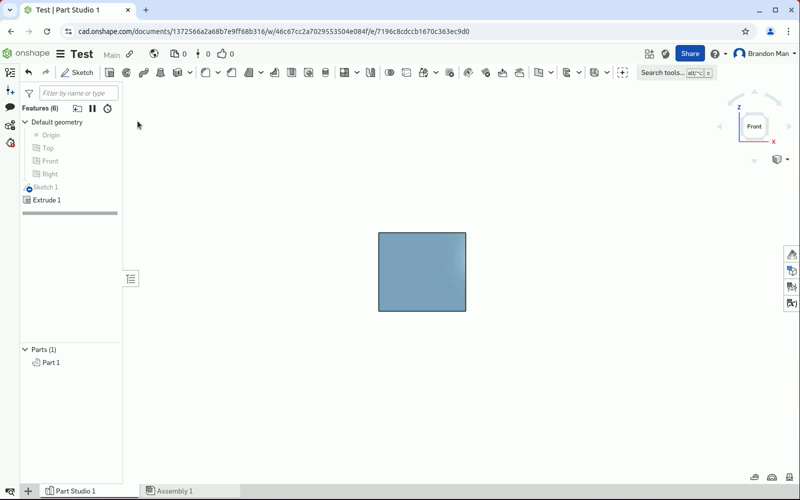
mouse_move(73, 189)
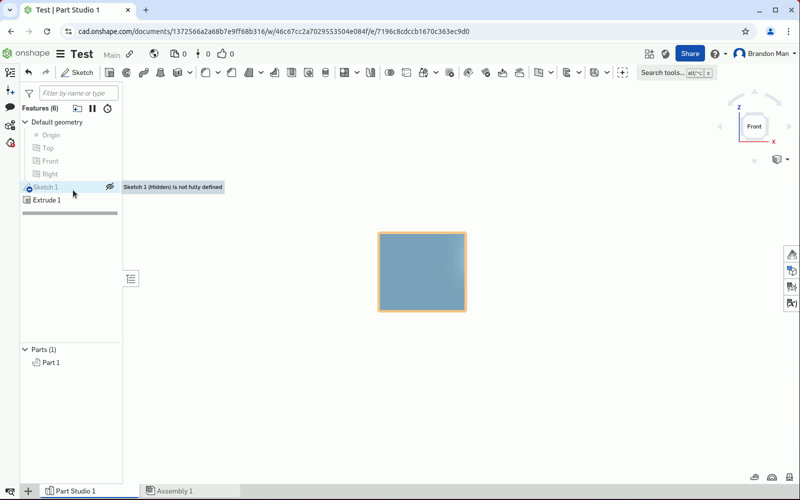
click(73, 189)
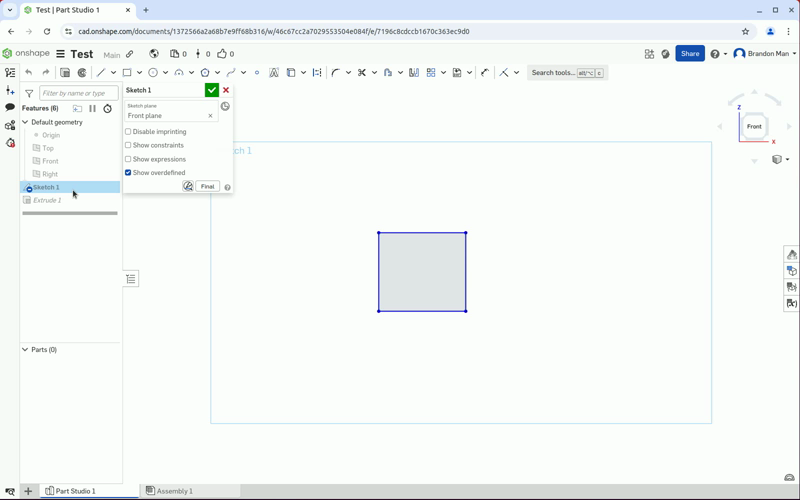
mouse_move(229, 92)
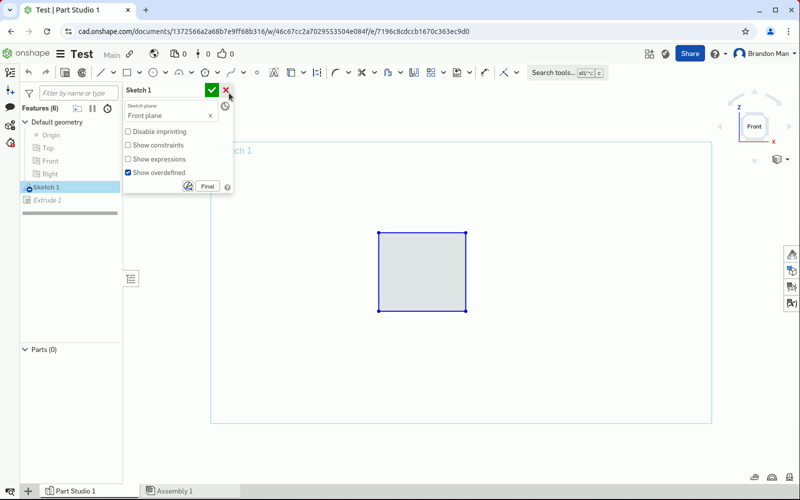
click(229, 92)
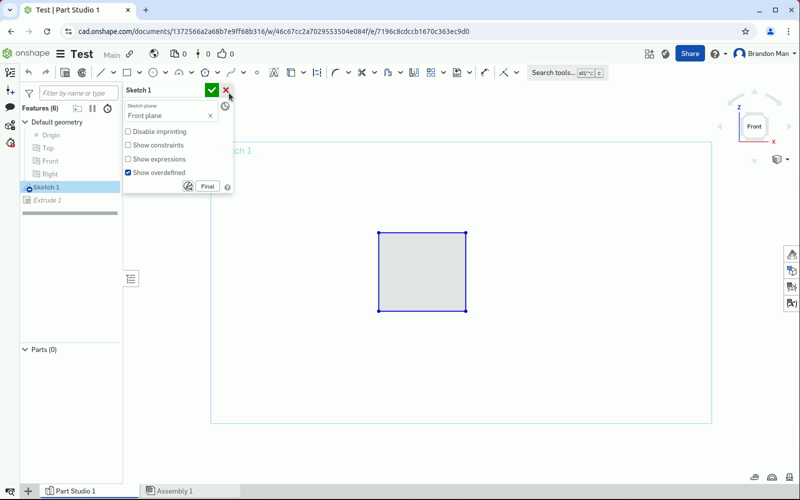
key(shift+s)
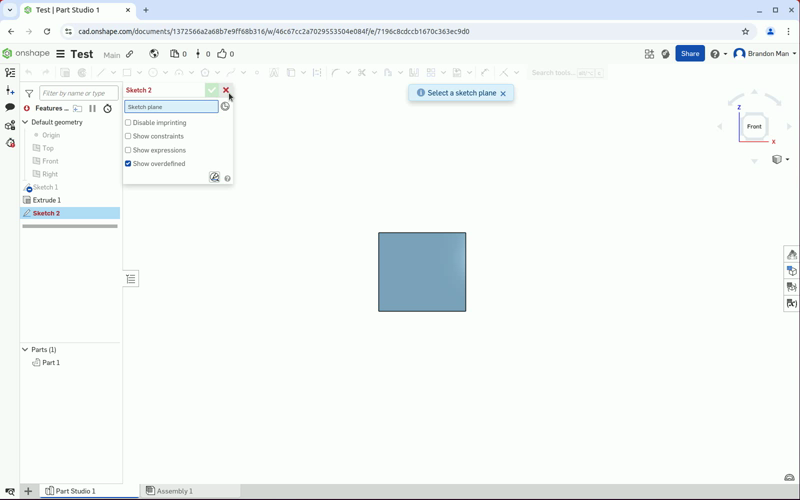
mouse_move(73, 163)
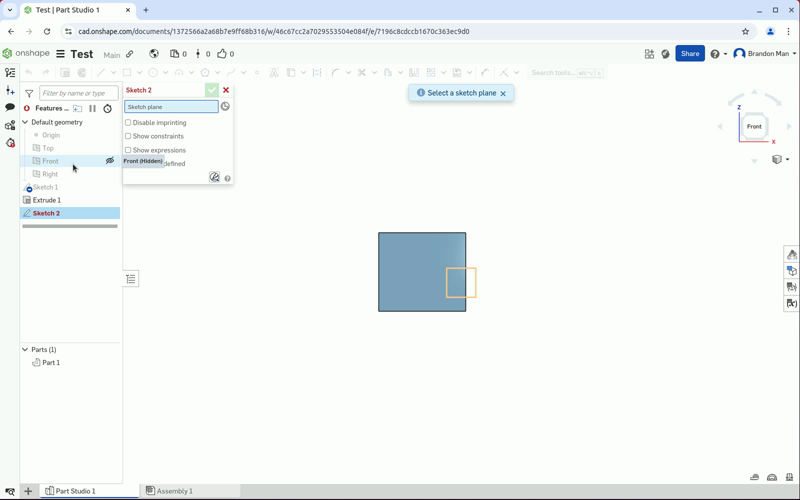
click(73, 163)
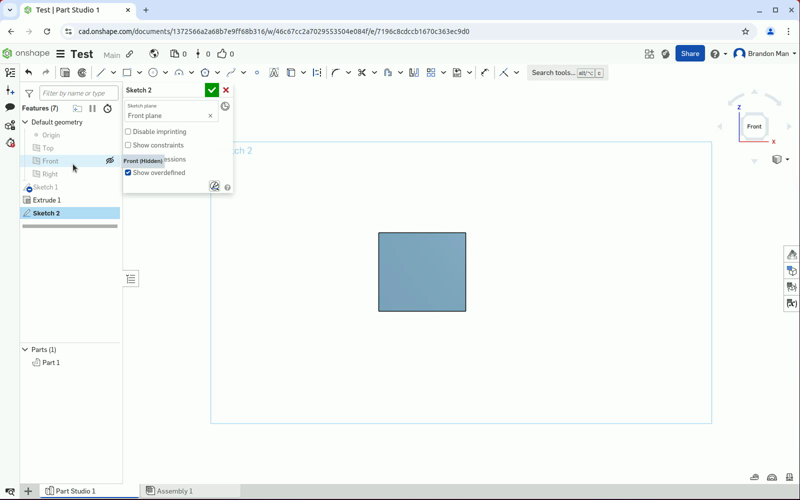
mouse_move(73, 352)
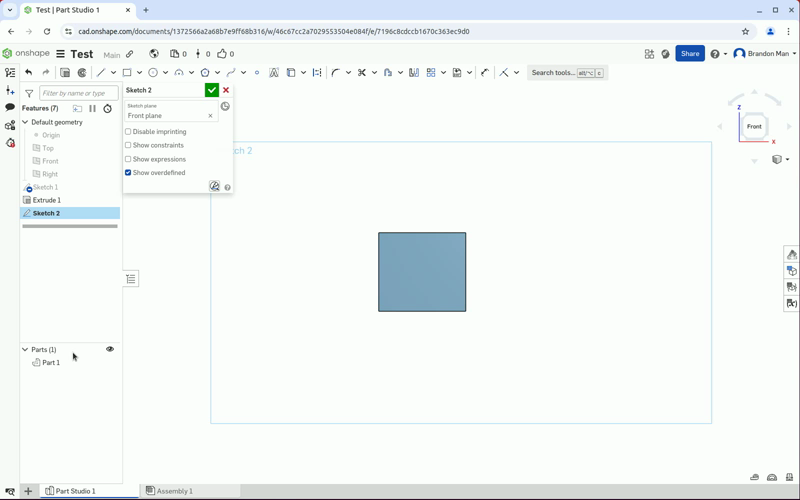
key(y)
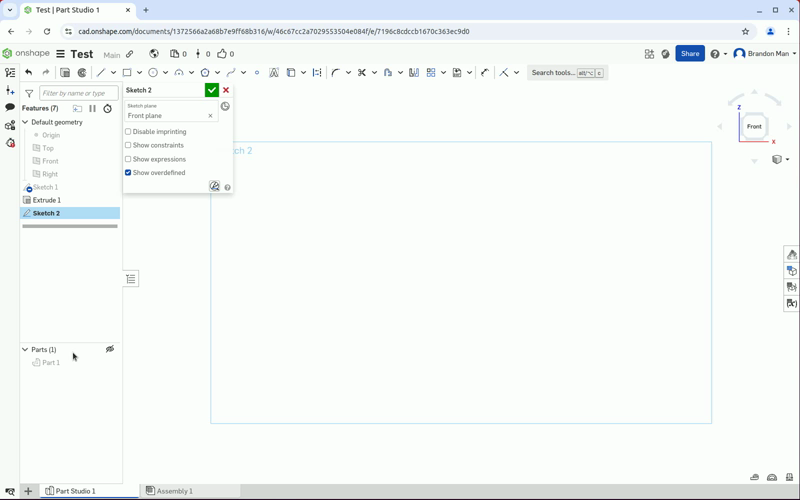
key(l)
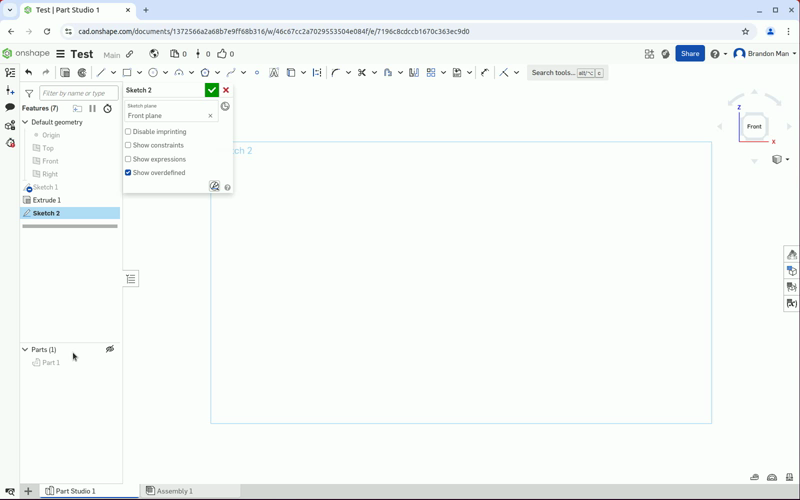
key_down(shift)
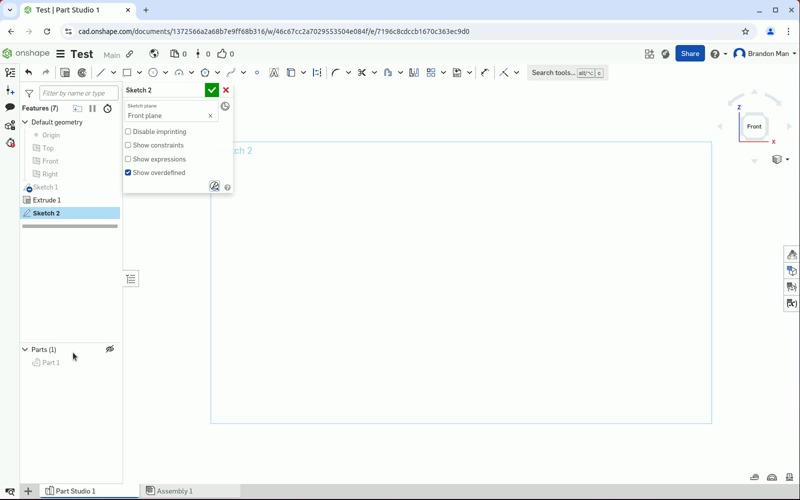
mouse_move(378, 232)
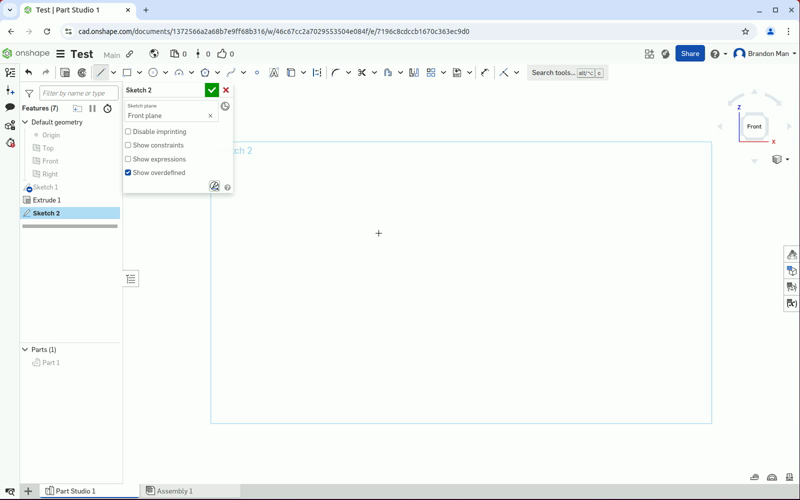
click(378, 232)
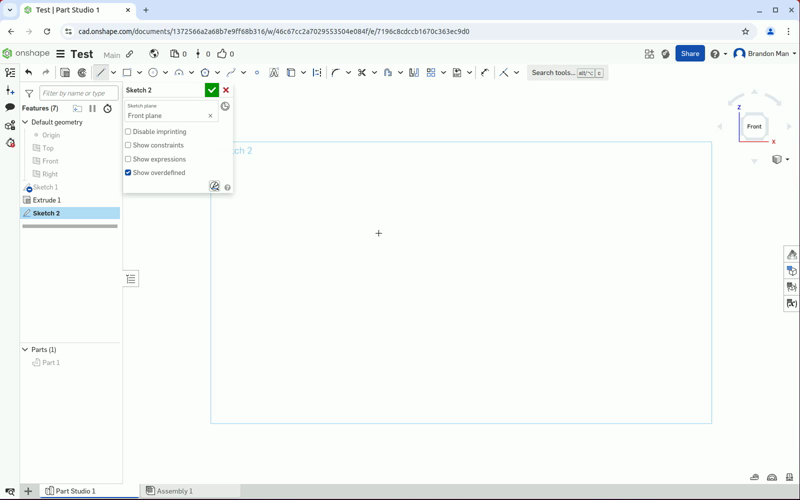
key_up(shift)
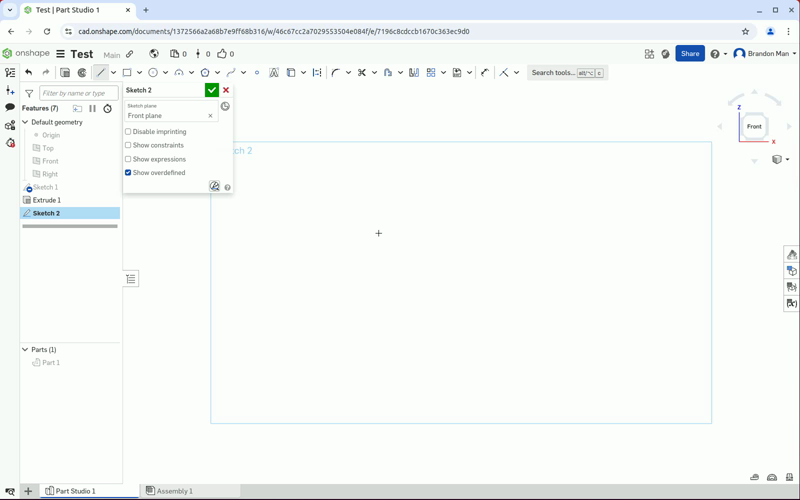
key_down(shift)
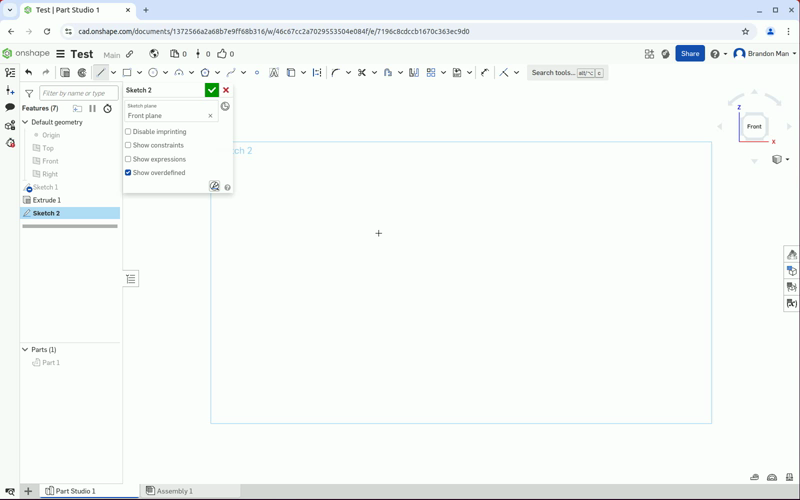
mouse_move(465, 232)
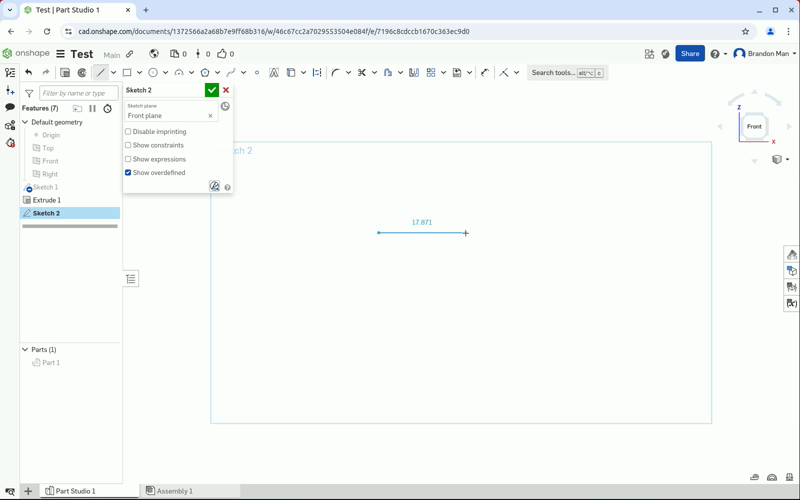
click(465, 232)
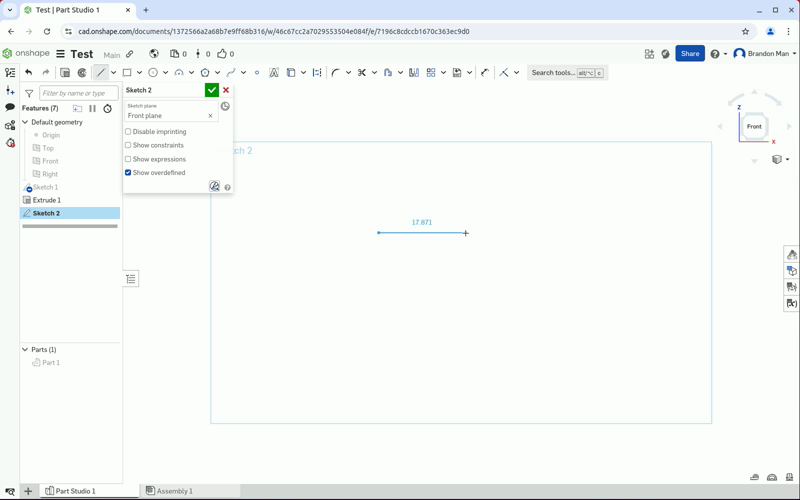
key_up(shift)
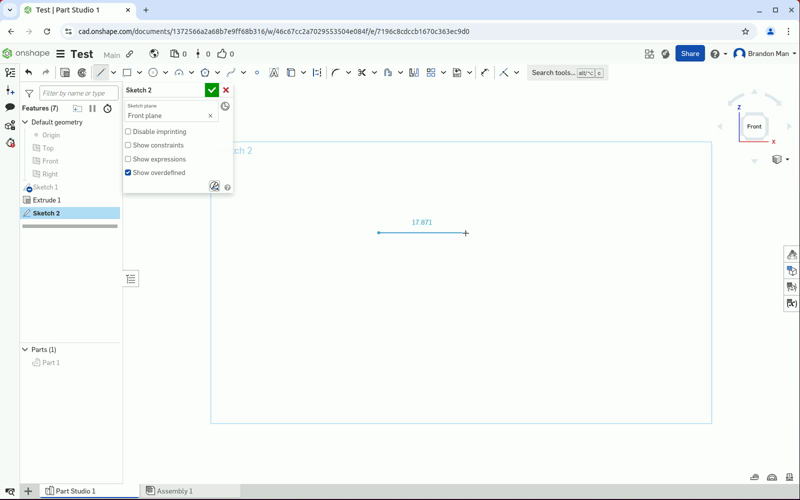
key_down(shift)
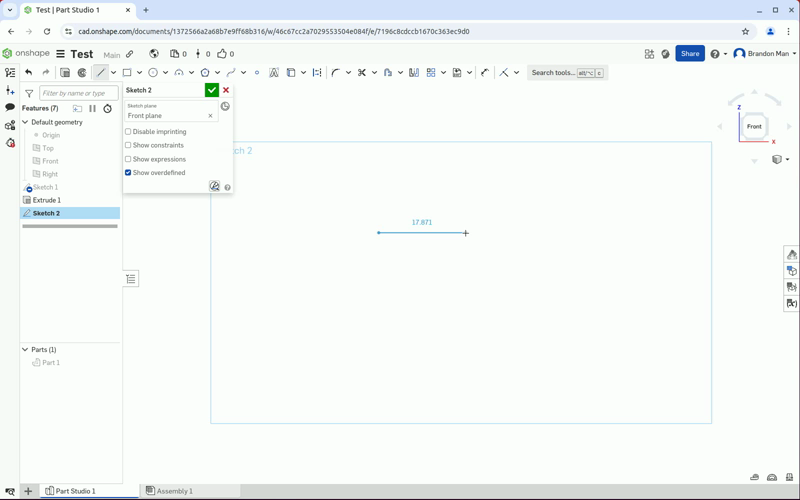
mouse_move(465, 170)
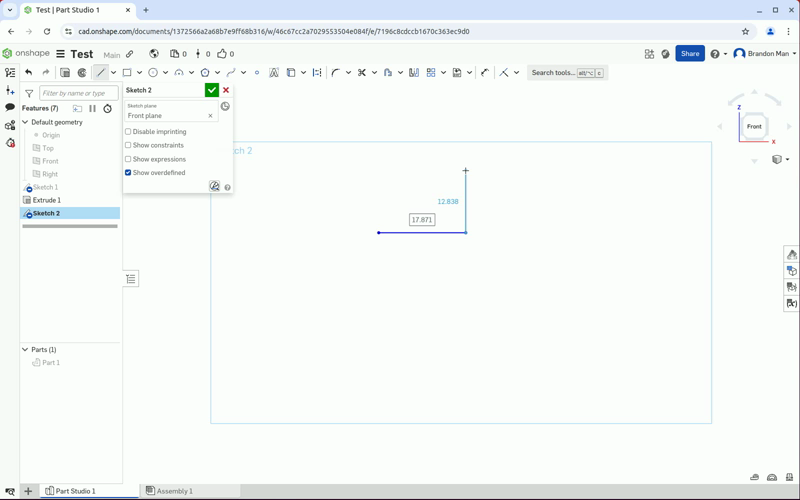
click(465, 170)
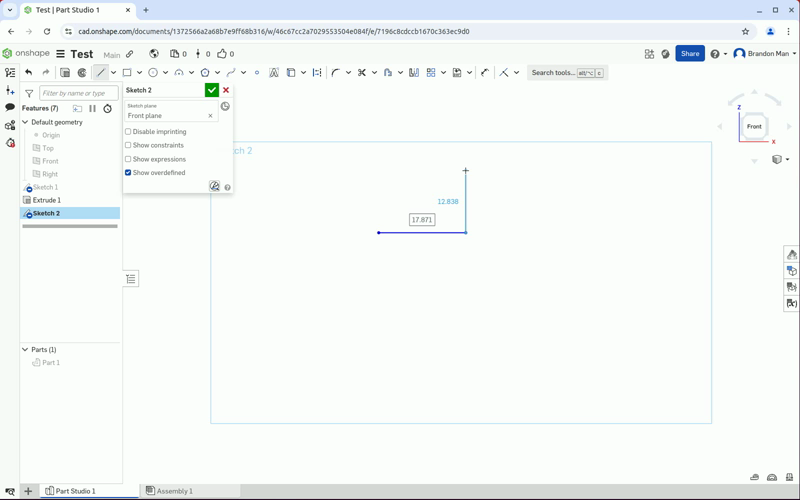
key_up(shift)
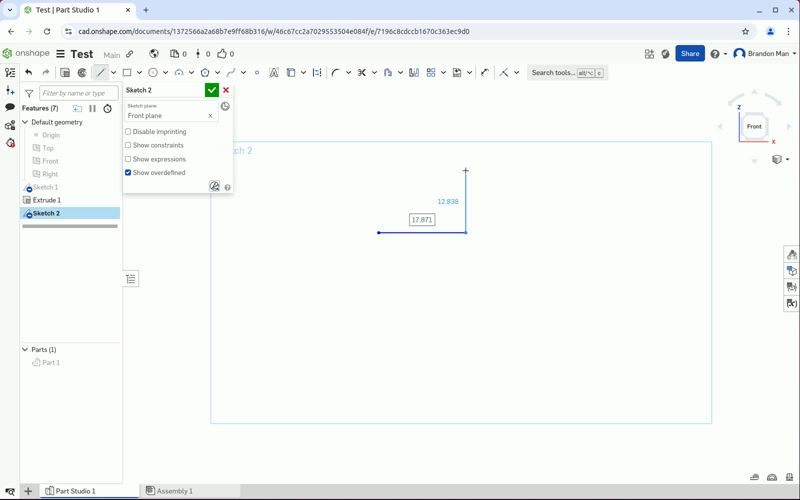
key_down(shift)
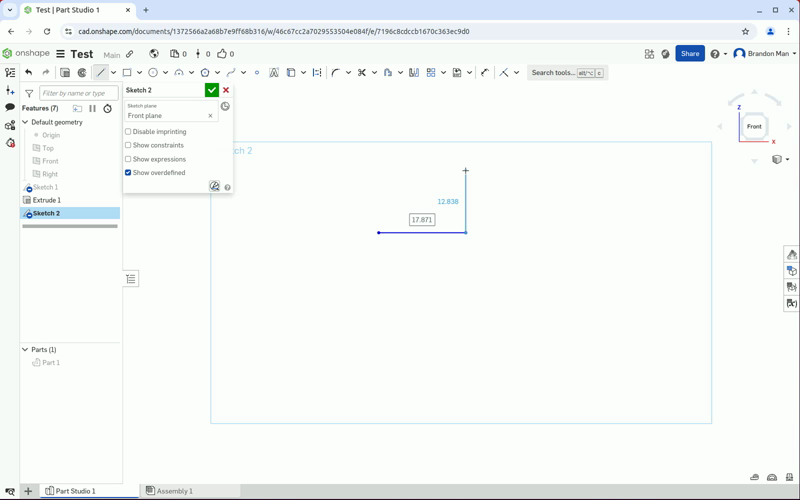
mouse_move(378, 232)
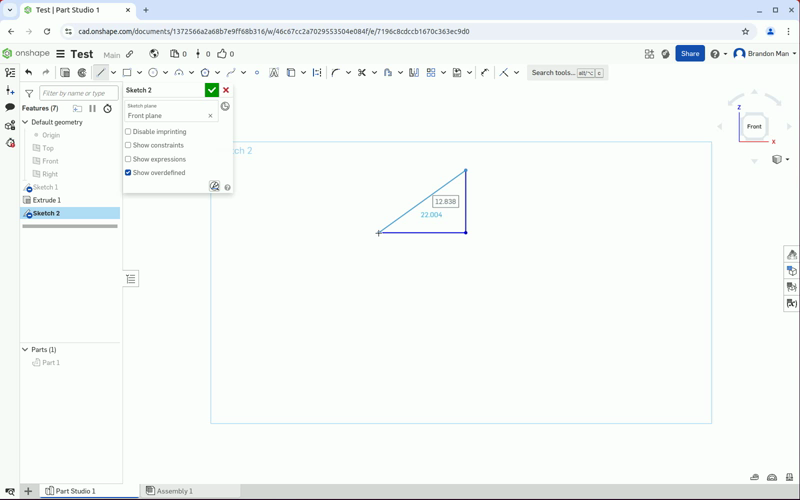
key_up(shift)
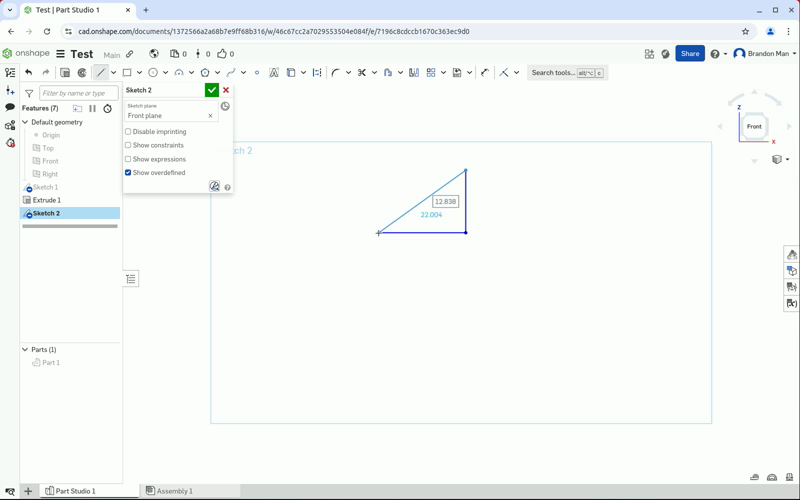
click(378, 232)
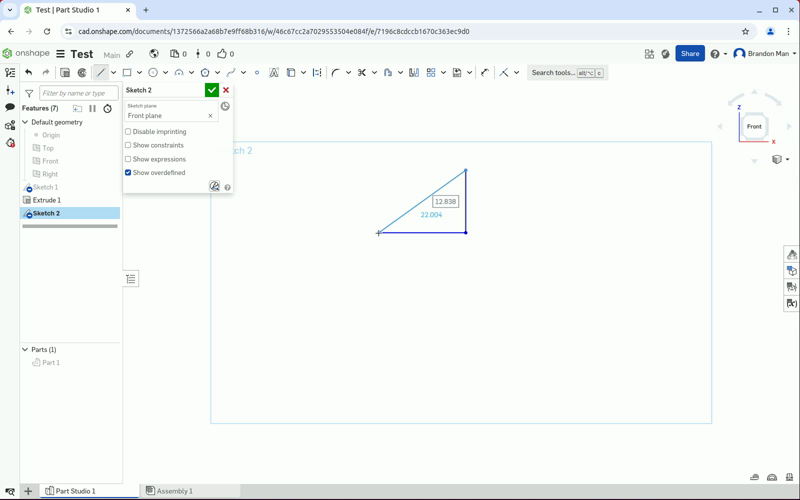
key(esc)
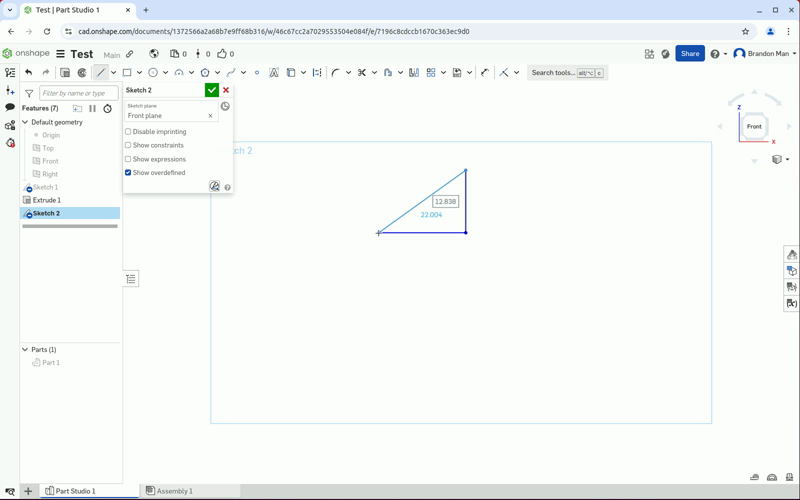
mouse_move(389, 230)
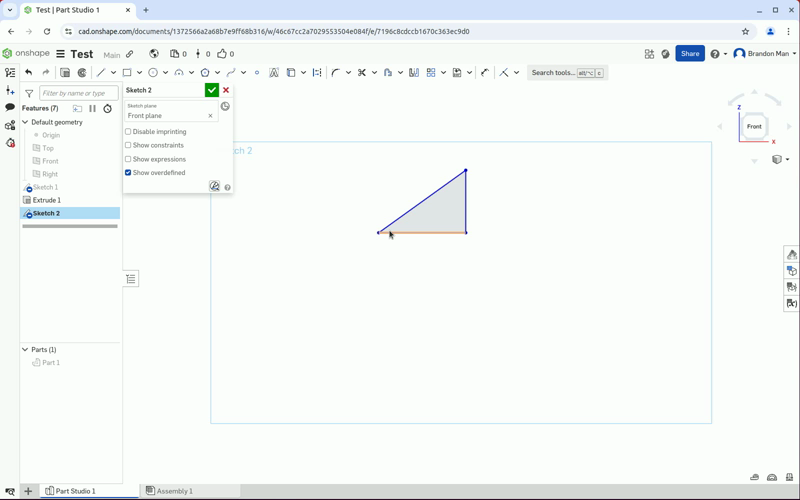
click(389, 230)
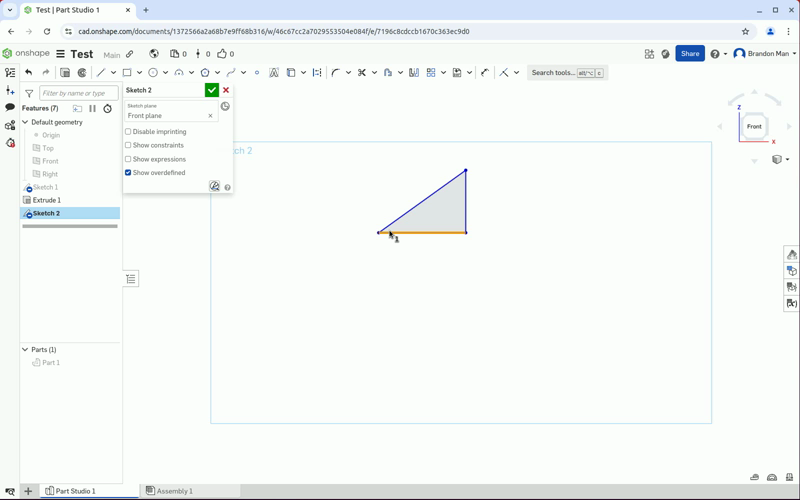
mouse_move(73, 352)
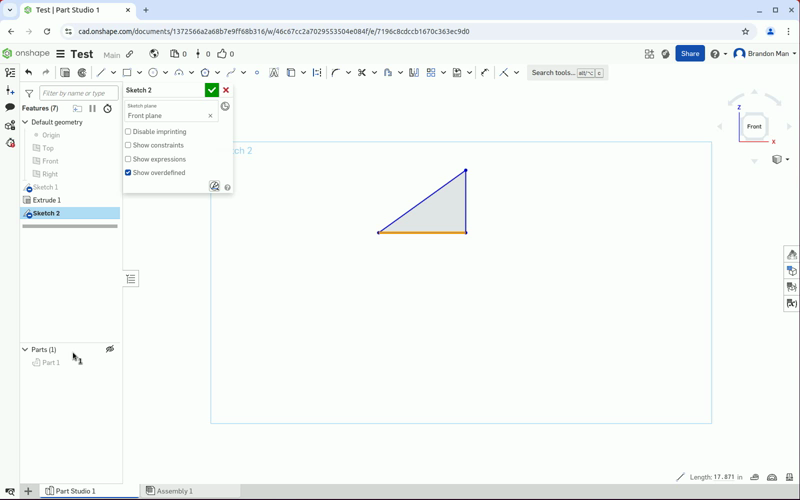
key(shift+y)
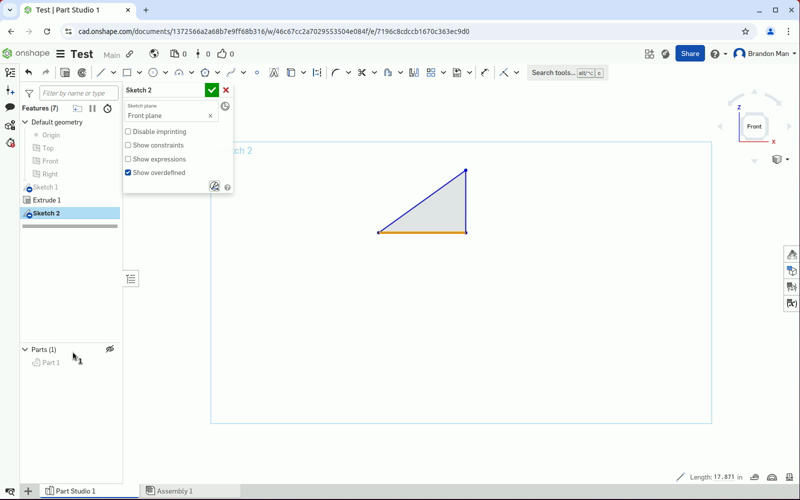
key(shift+e)
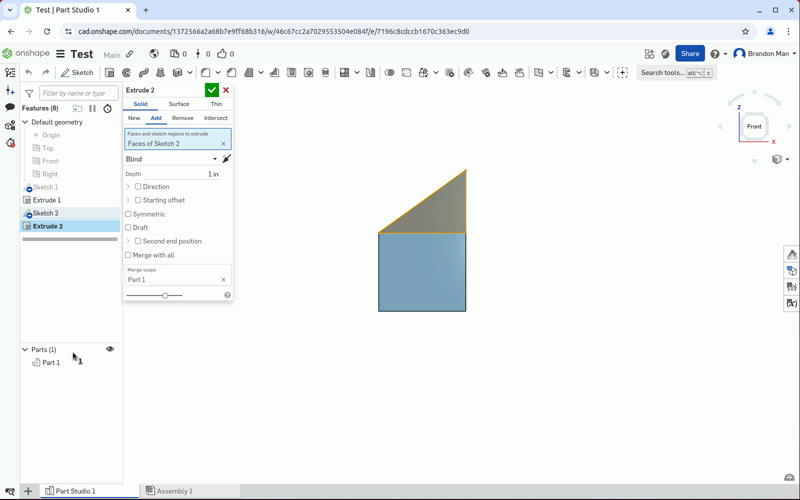
mouse_move(143, 106)
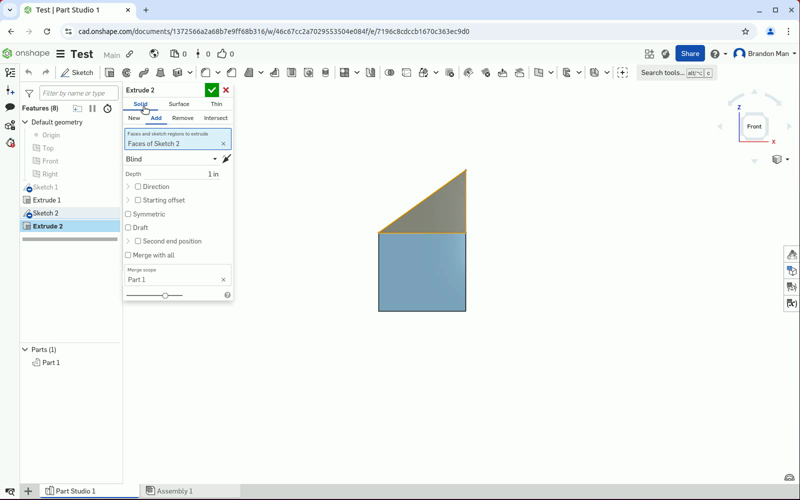
click(143, 106)
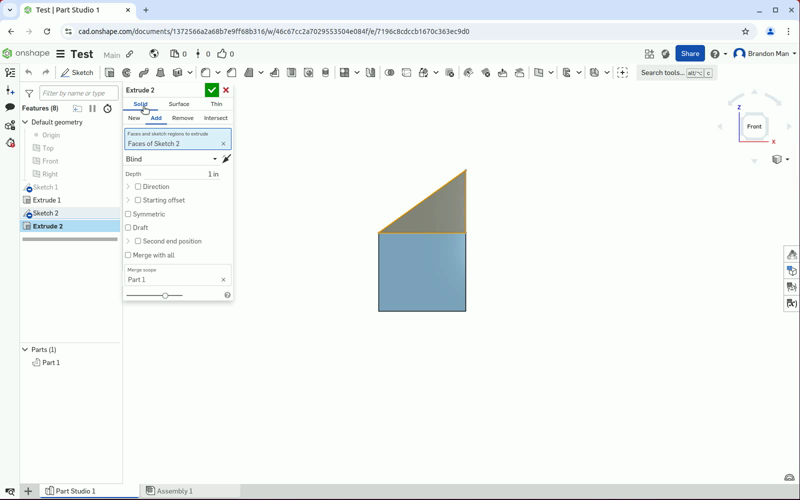
mouse_move(137, 120)
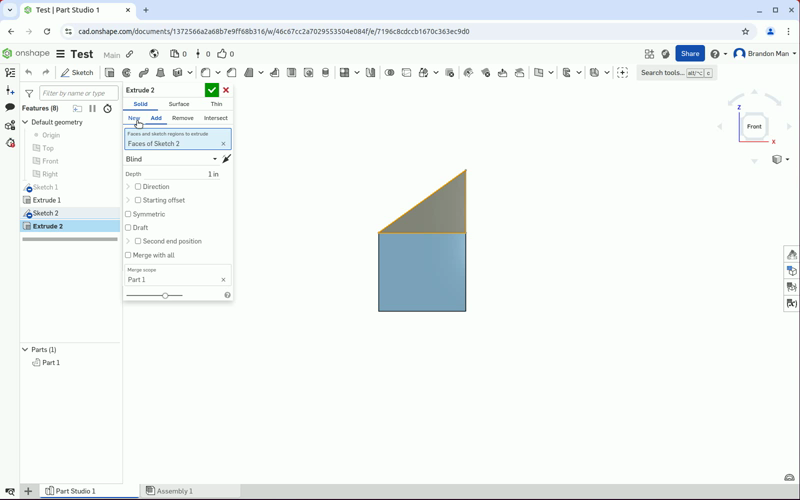
click(137, 120)
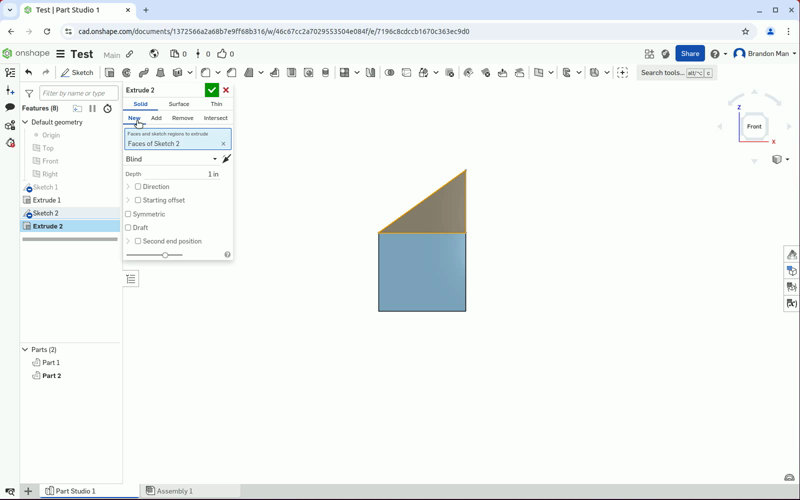
key(tab, 4)
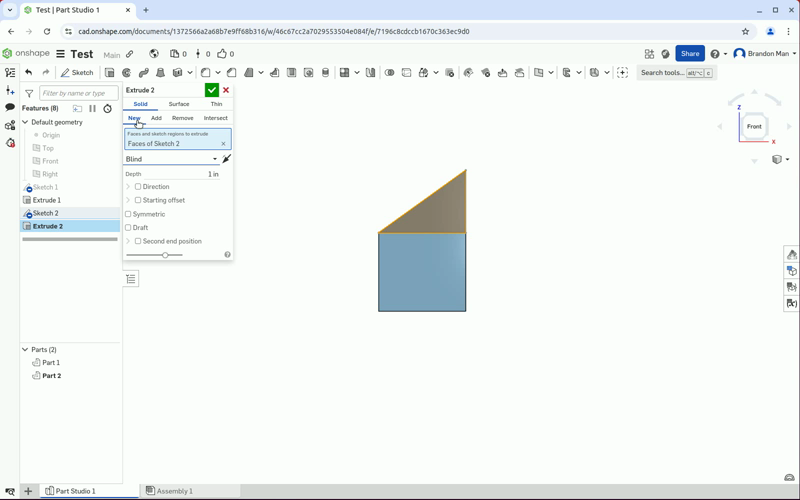
text(13.961)
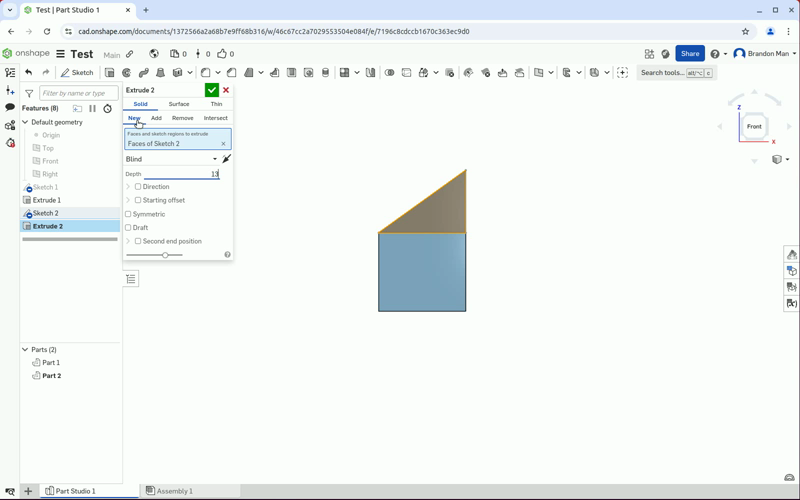
key(enter)
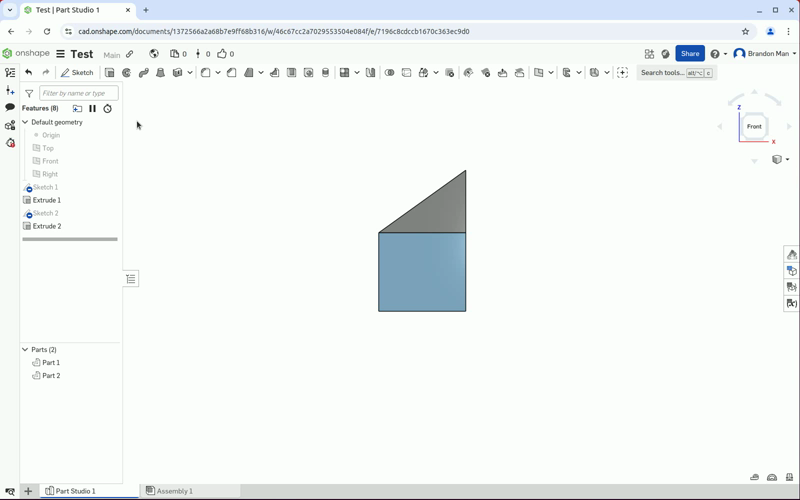
key(shift+h)
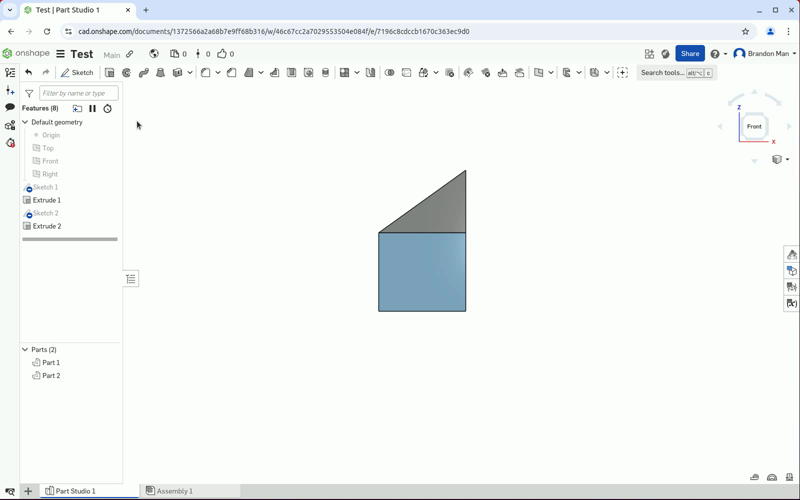
key(shift+h)
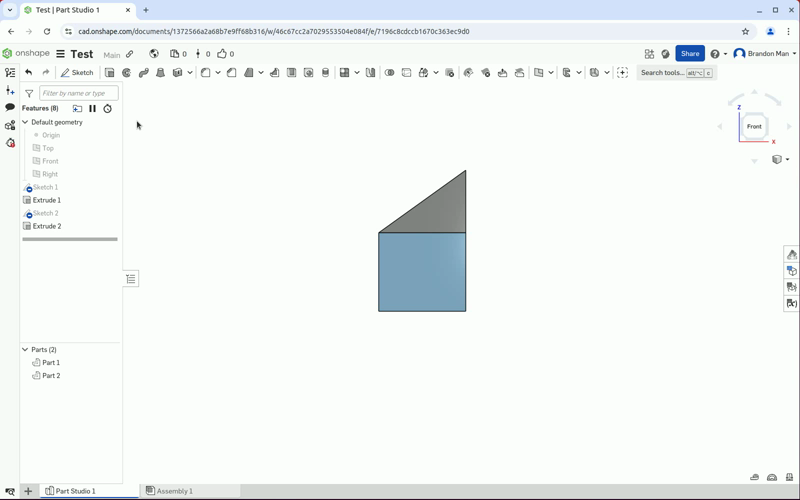
key(shift+7)
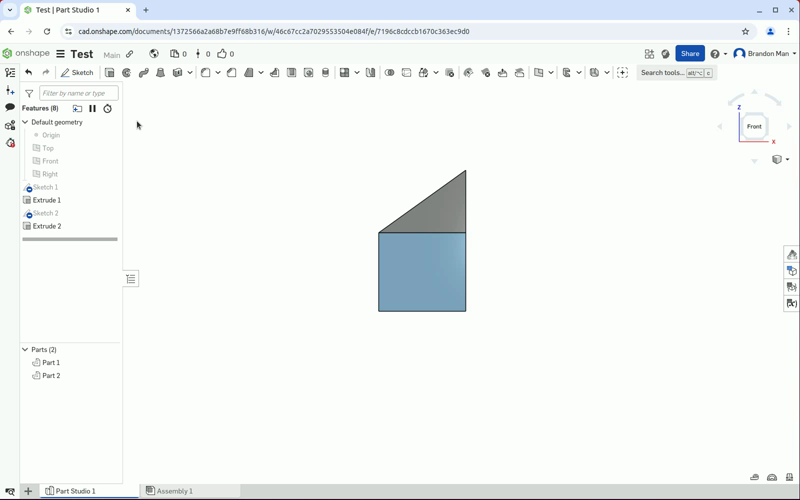
key(left, 2)
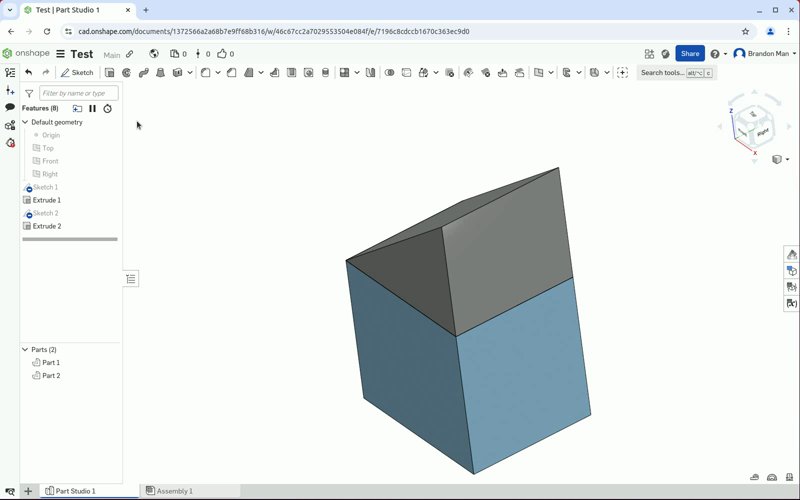
key(down, 2)
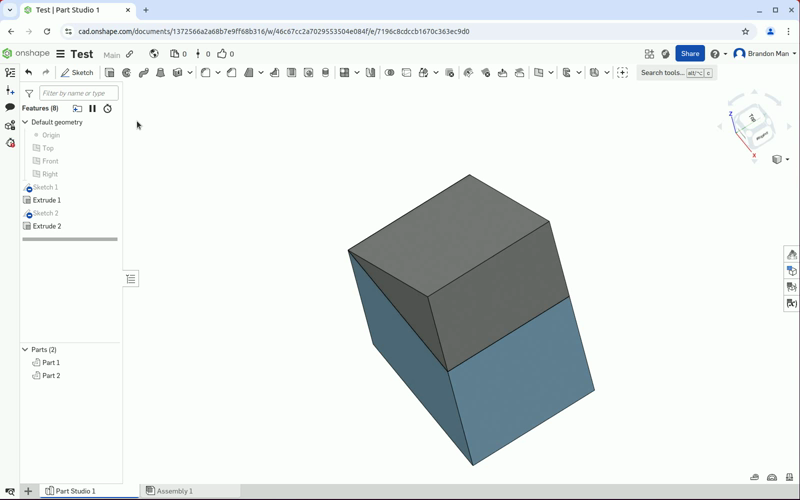
key(up, 2)
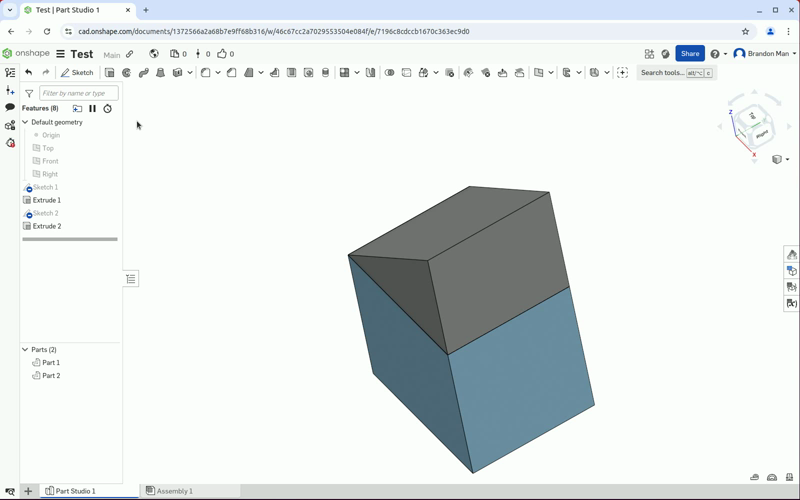
key(right, 2)
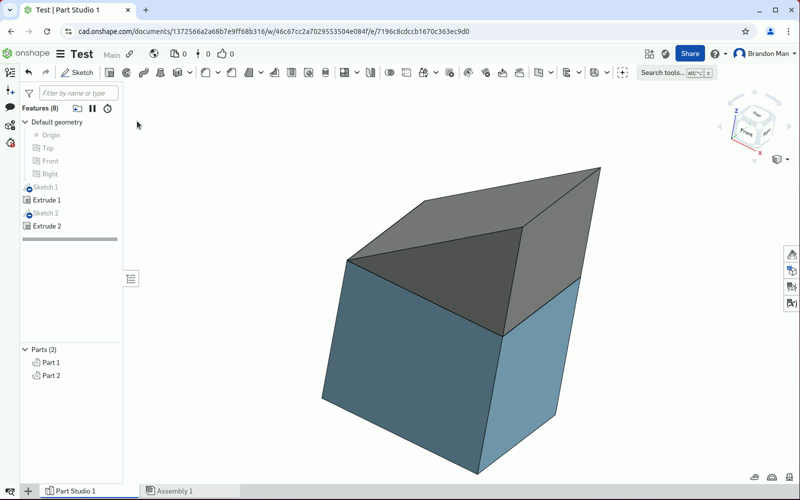
mouse_move(73, 189)
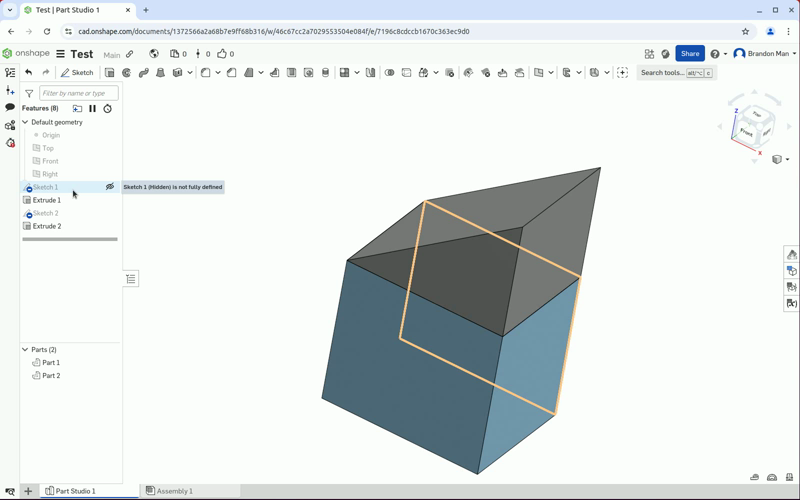
click(73, 189)